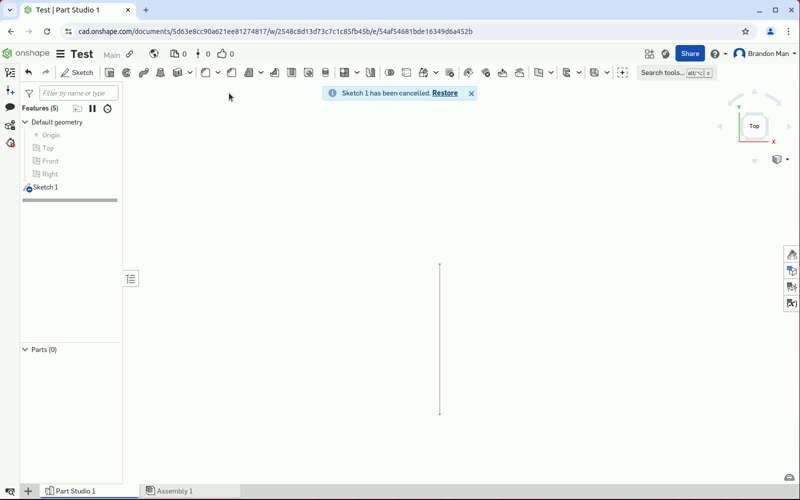
key(shift+h)
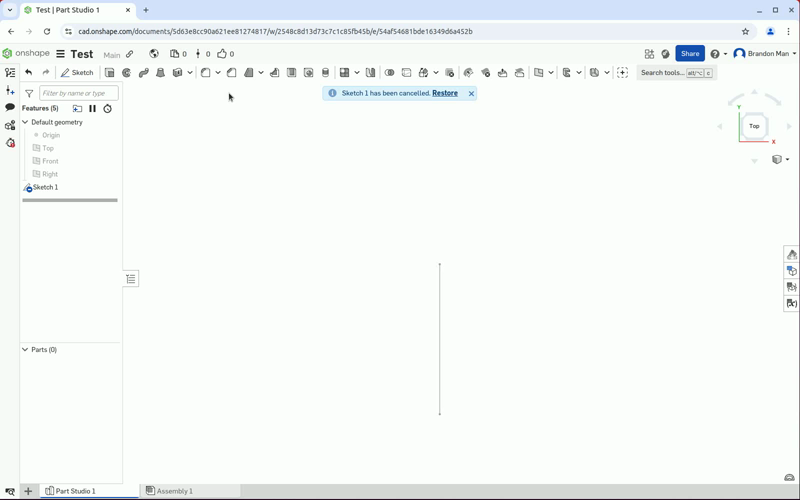
key(shift+s)
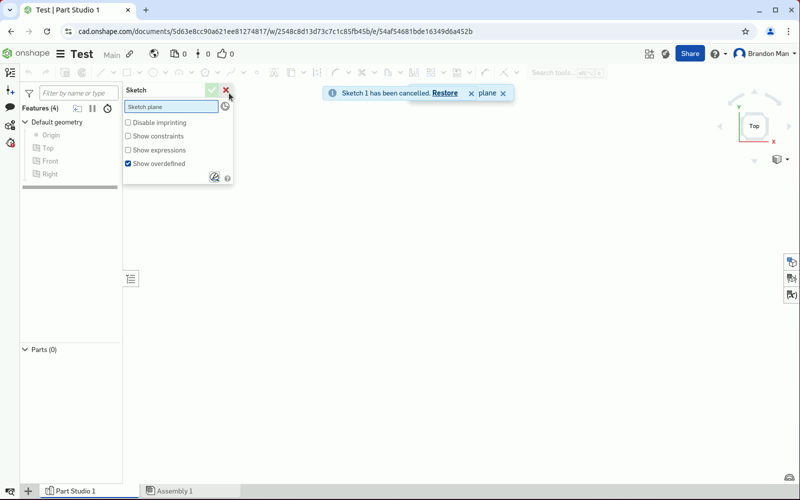
mouse_move(73, 150)
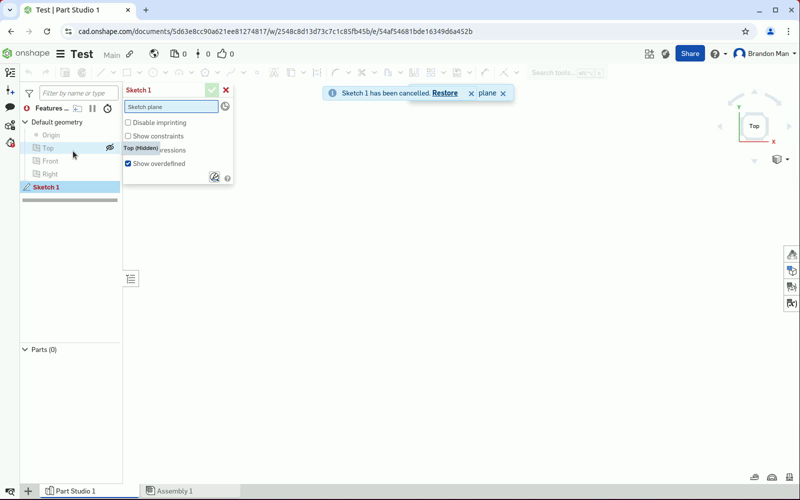
click(73, 150)
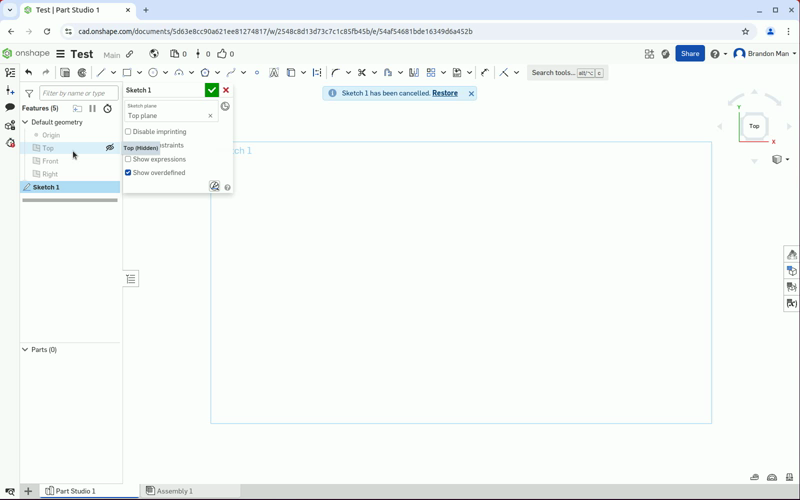
mouse_move(73, 352)
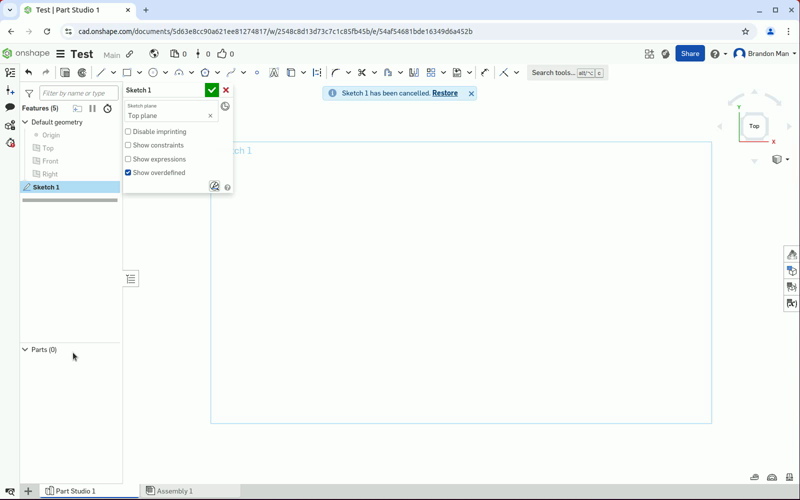
key(y)
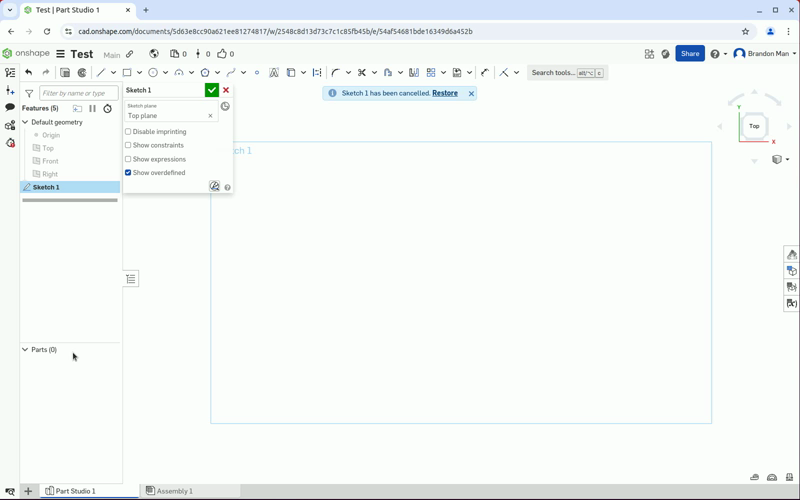
key(l)
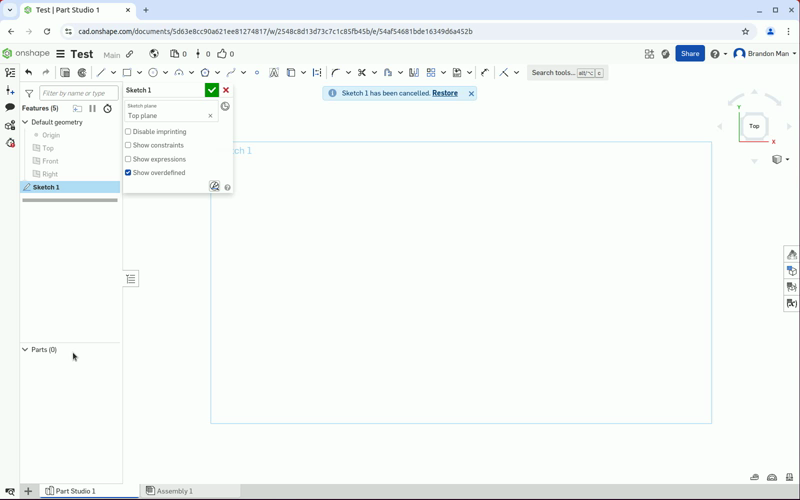
key_down(shift)
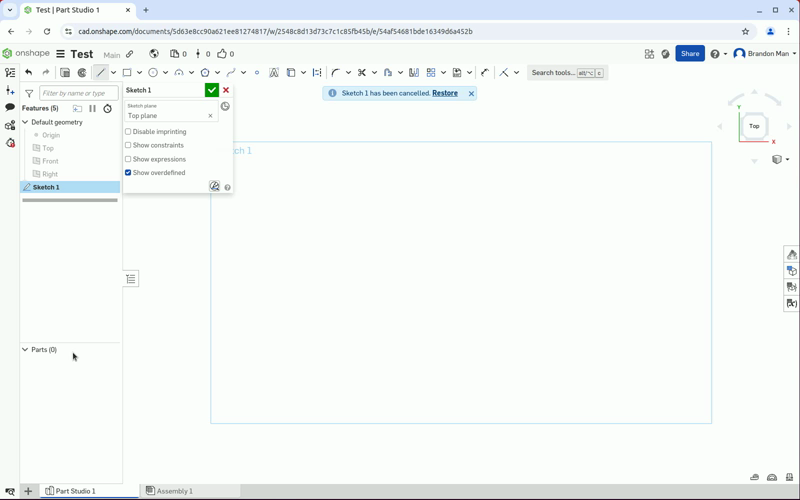
mouse_move(348, 207)
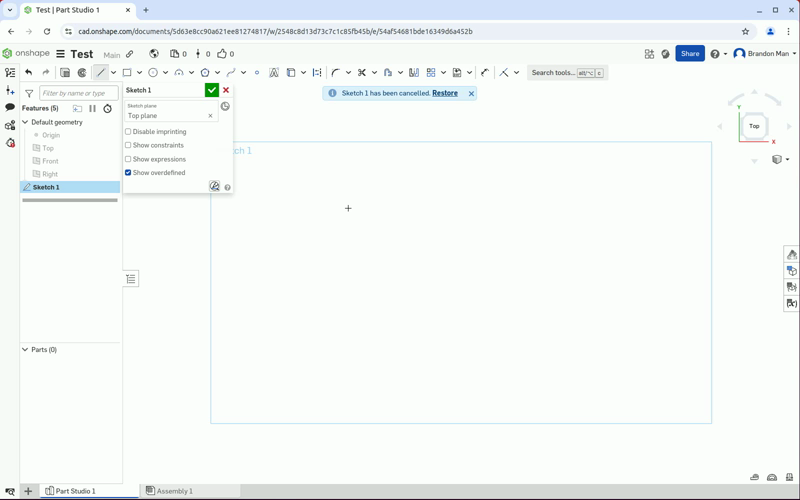
click(348, 207)
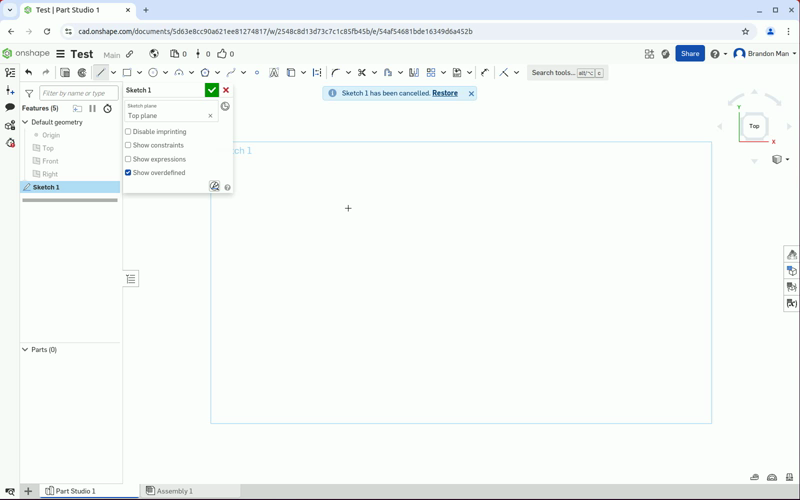
key_up(shift)
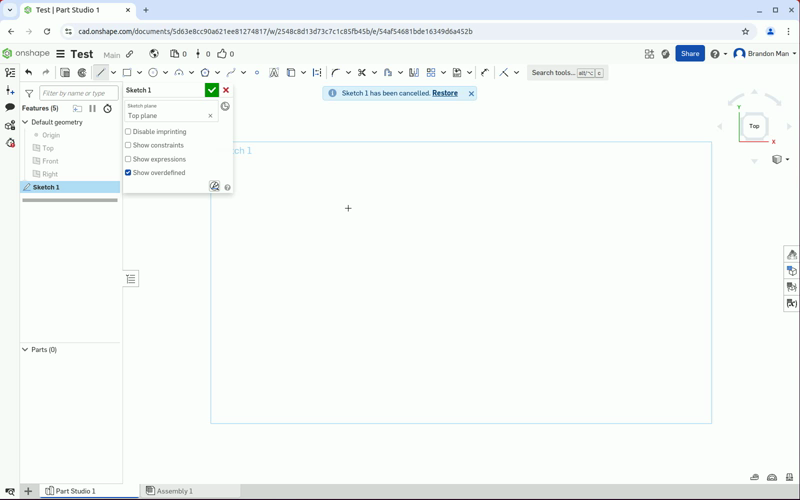
key_down(shift)
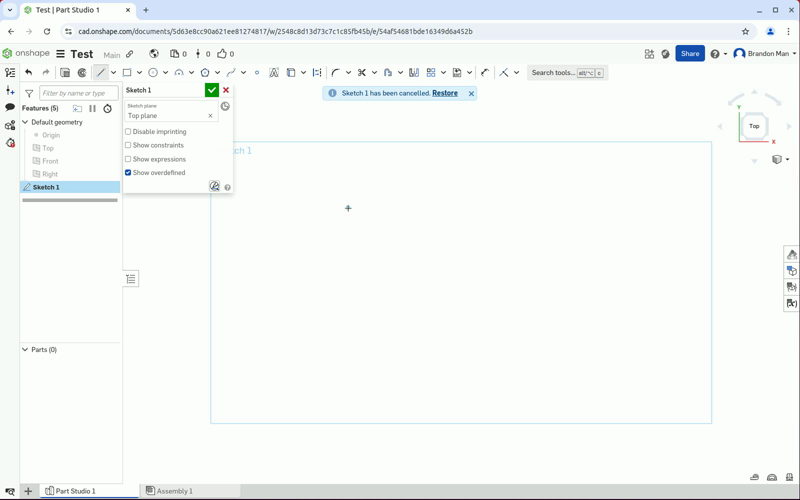
mouse_move(378, 207)
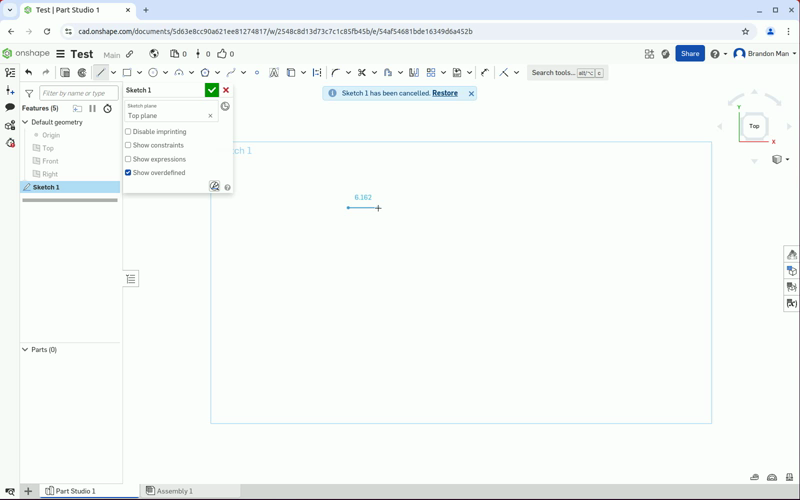
mouse_move(358, 221)
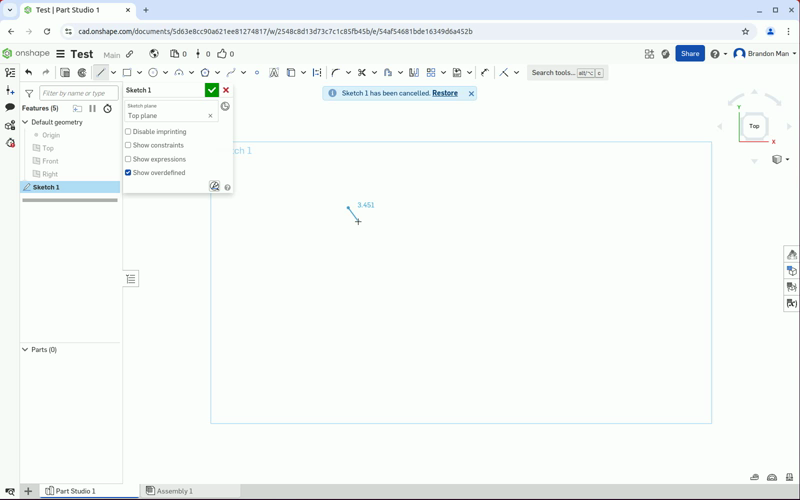
click(358, 221)
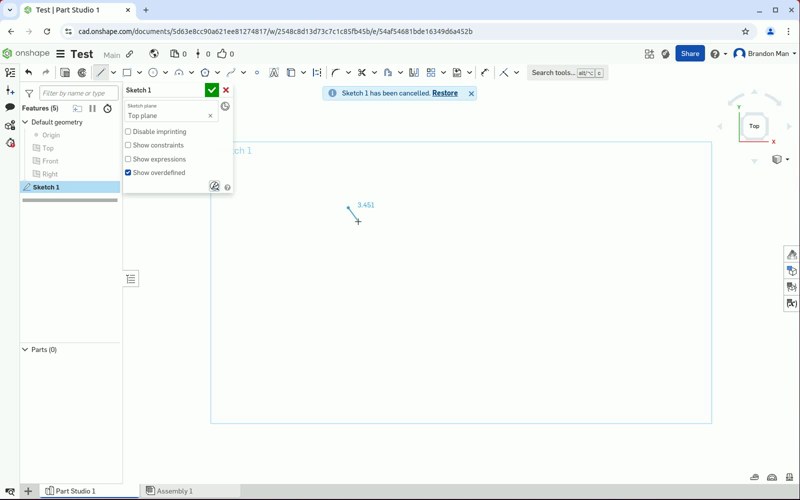
key_up(shift)
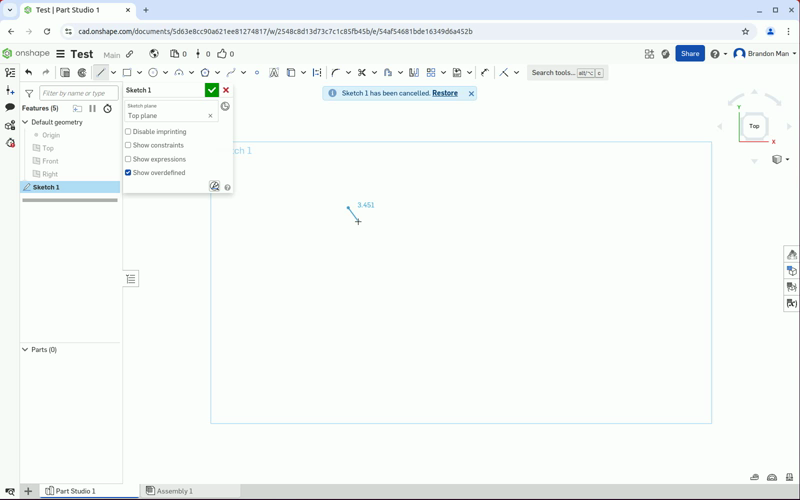
key_down(shift)
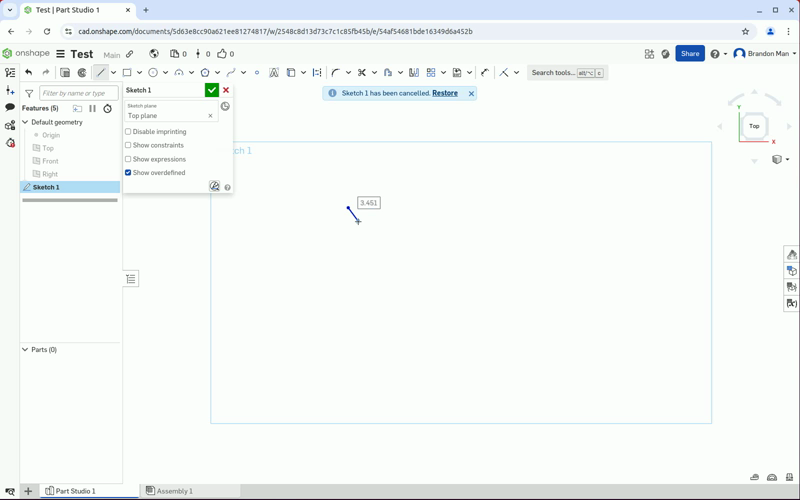
mouse_move(495, 221)
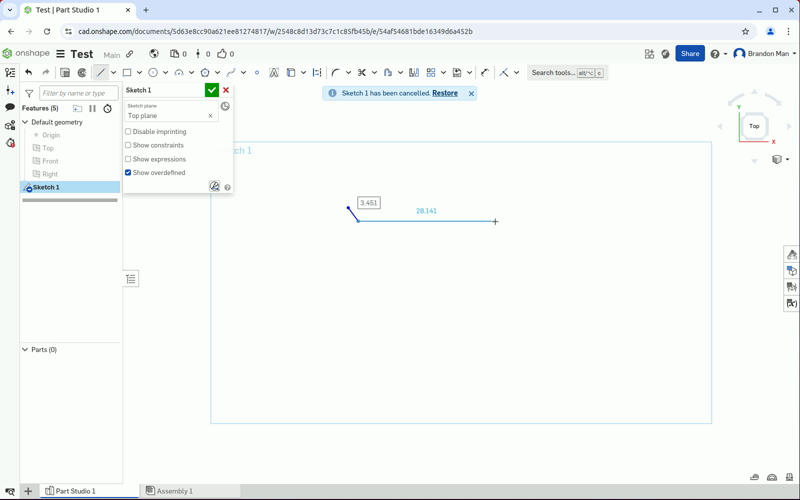
click(495, 221)
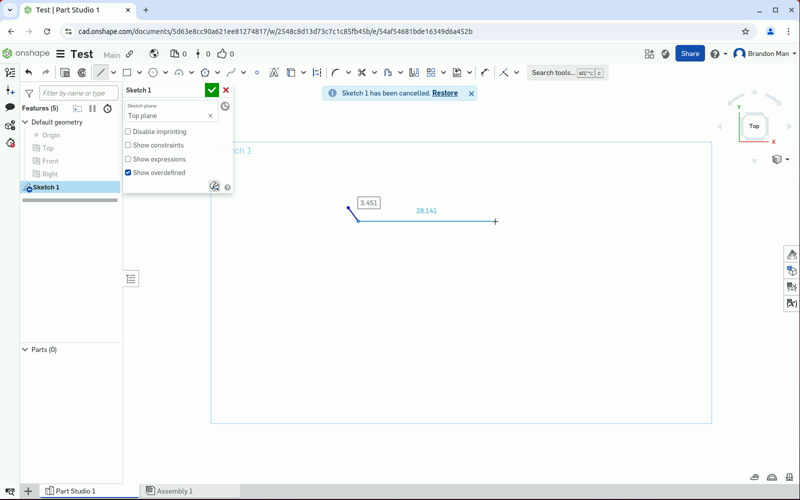
key_up(shift)
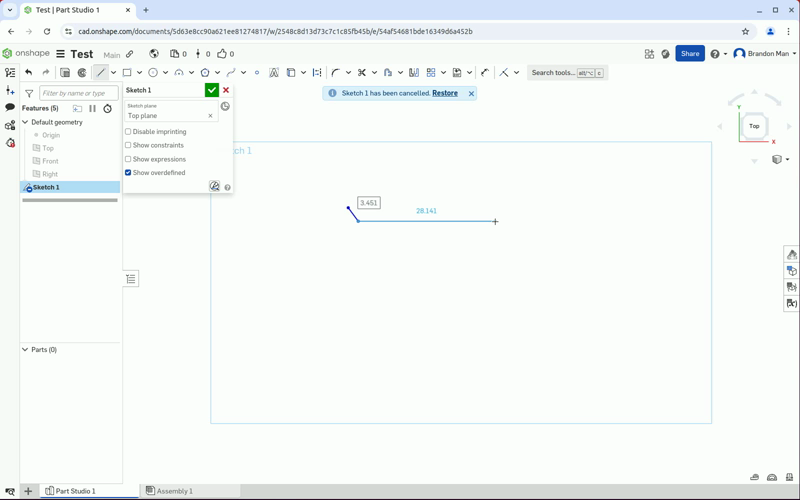
key_down(shift)
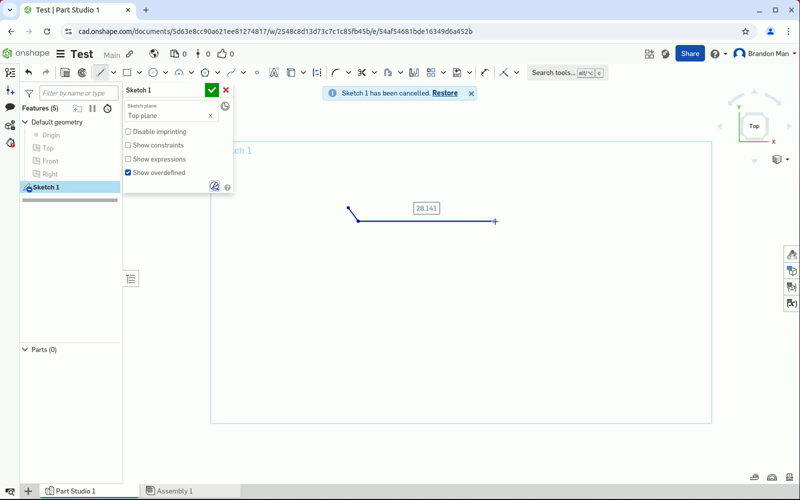
mouse_move(525, 221)
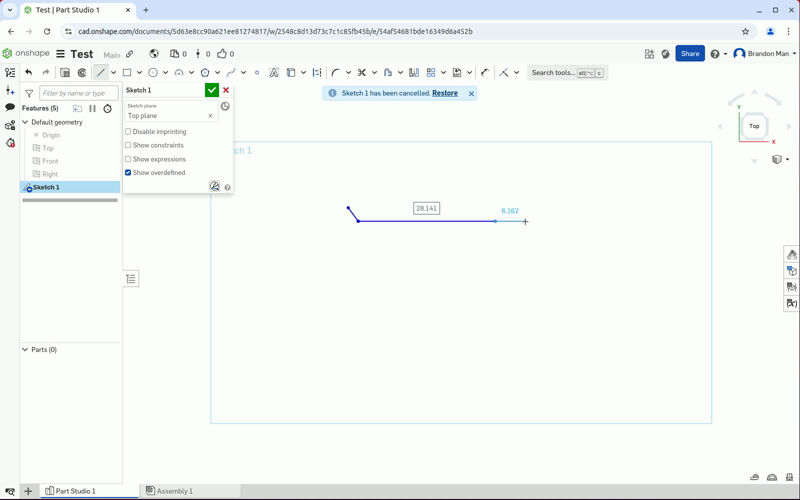
mouse_move(504, 207)
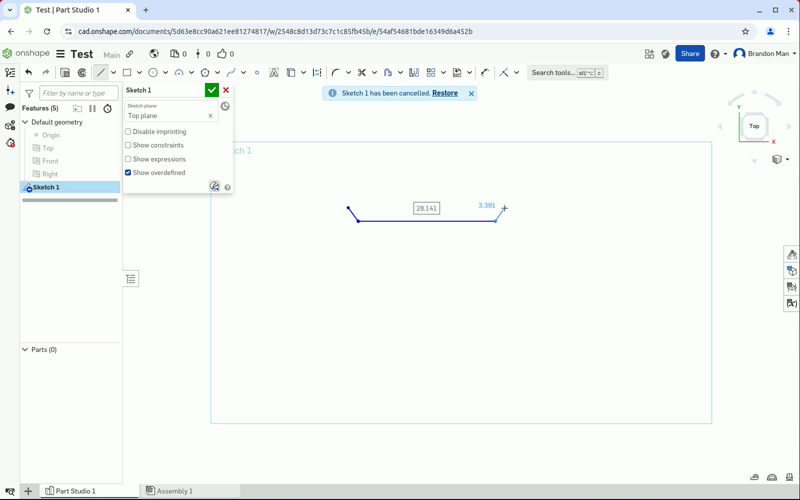
click(504, 207)
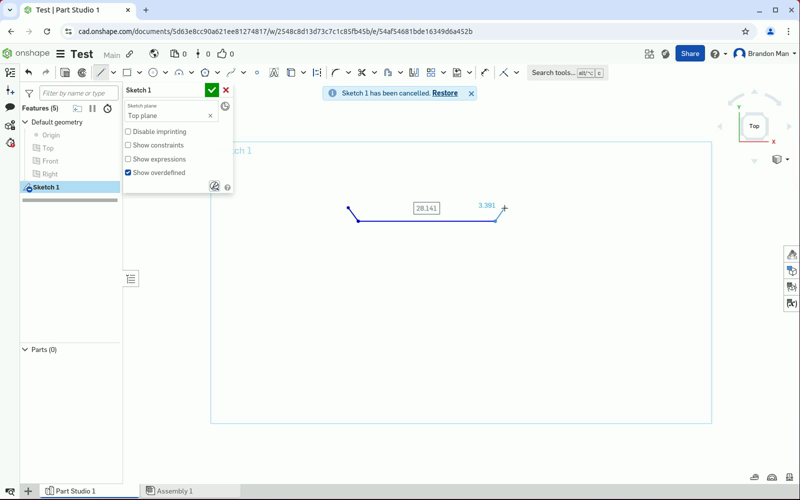
key_up(shift)
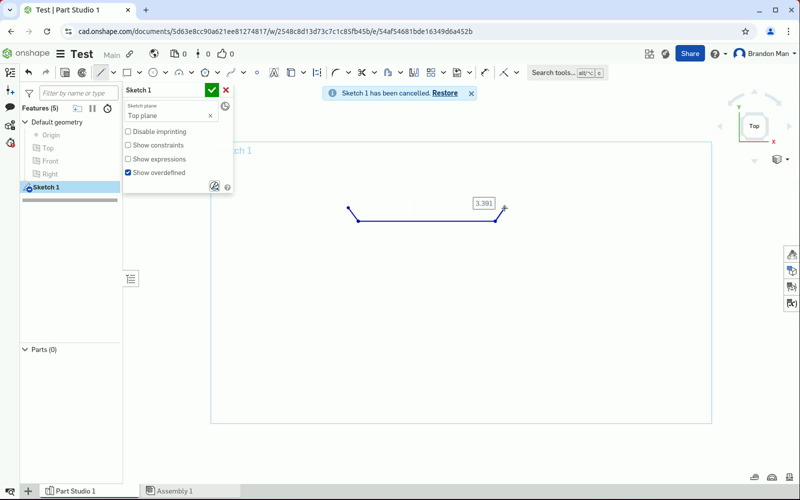
key(esc)
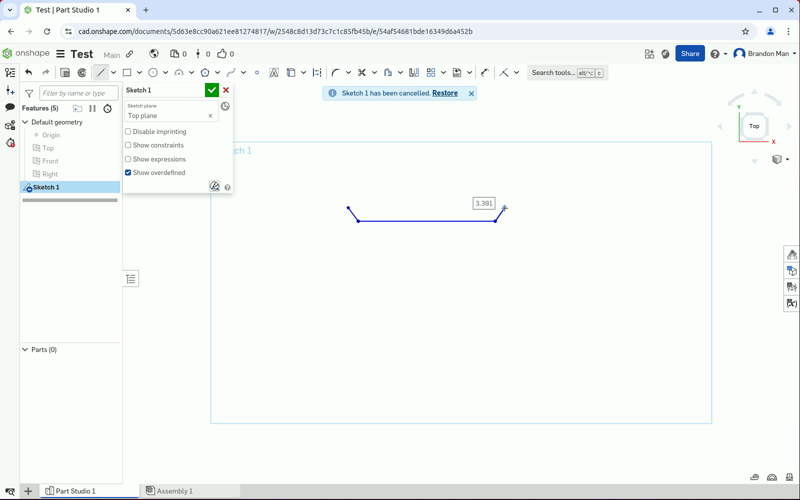
key(a)
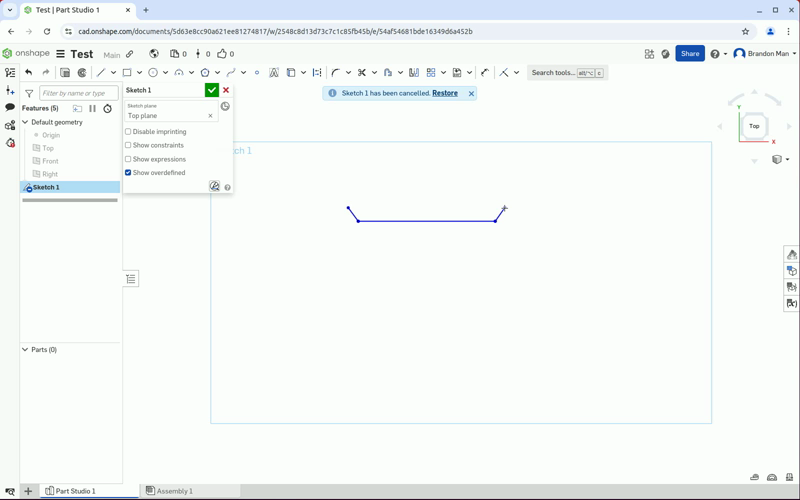
mouse_move(504, 207)
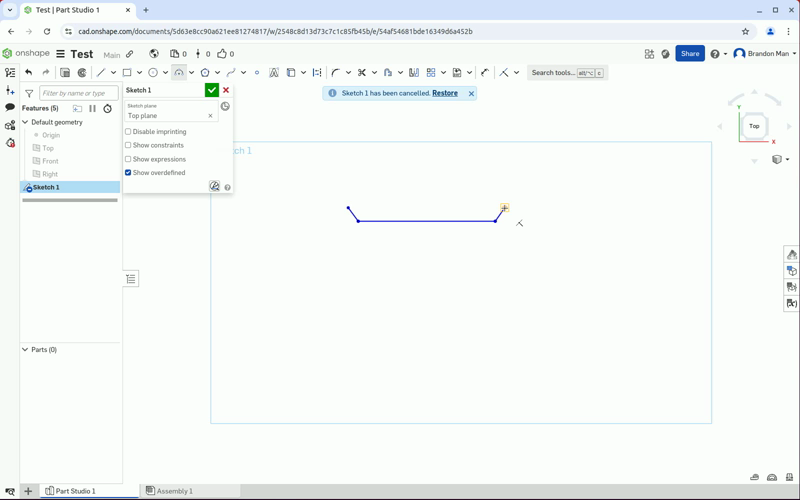
click(504, 207)
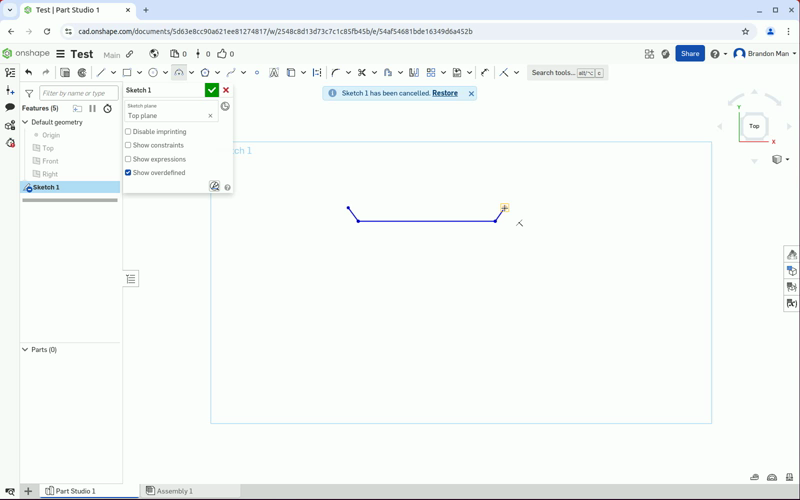
mouse_move(348, 207)
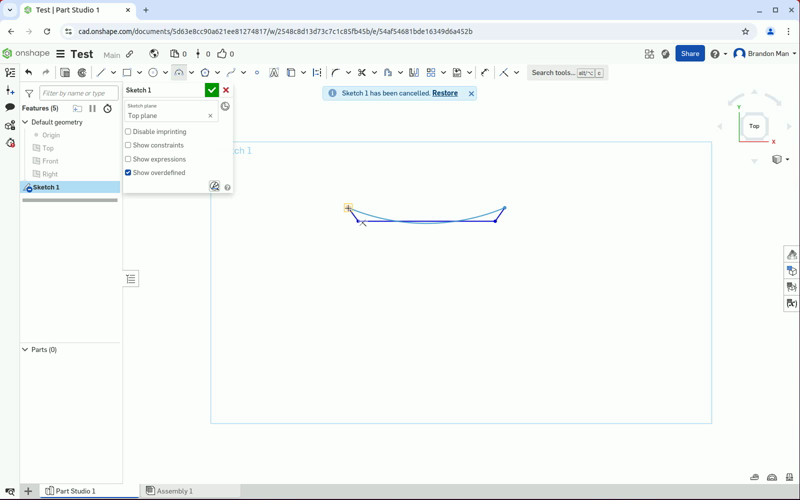
click(348, 207)
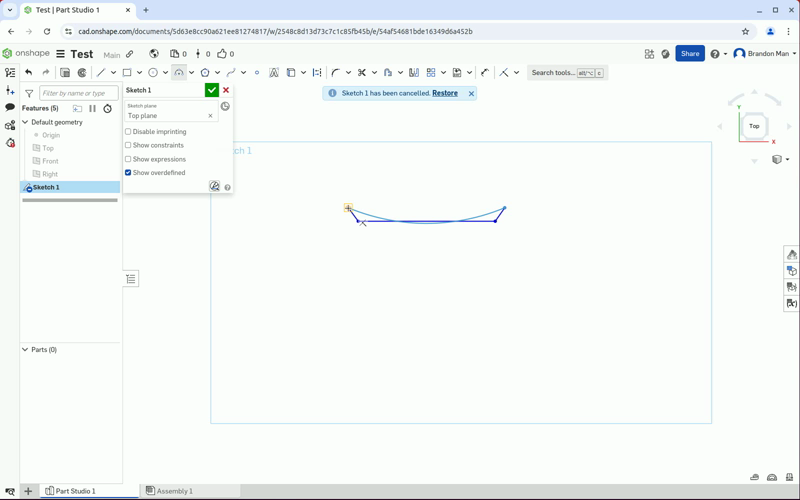
key_down(shift)
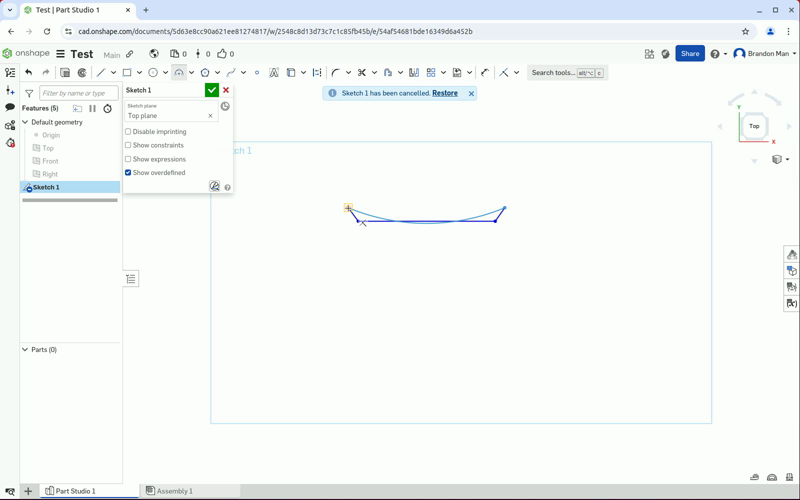
mouse_move(426, 213)
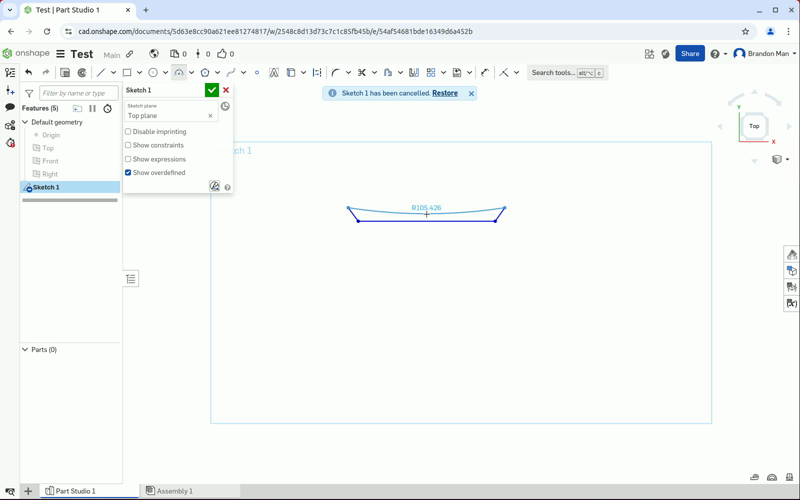
click(426, 213)
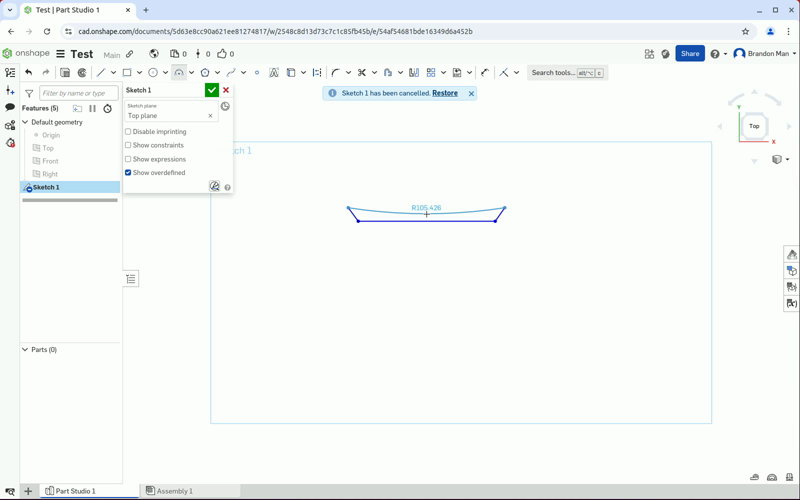
key_up(shift)
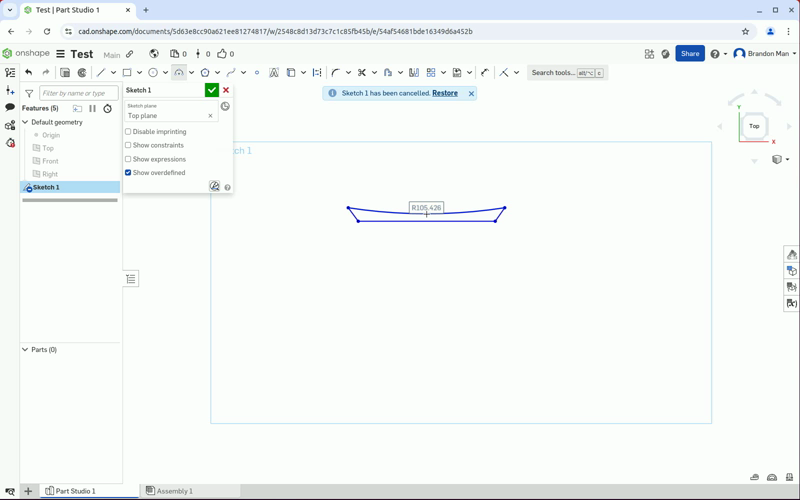
key(esc)
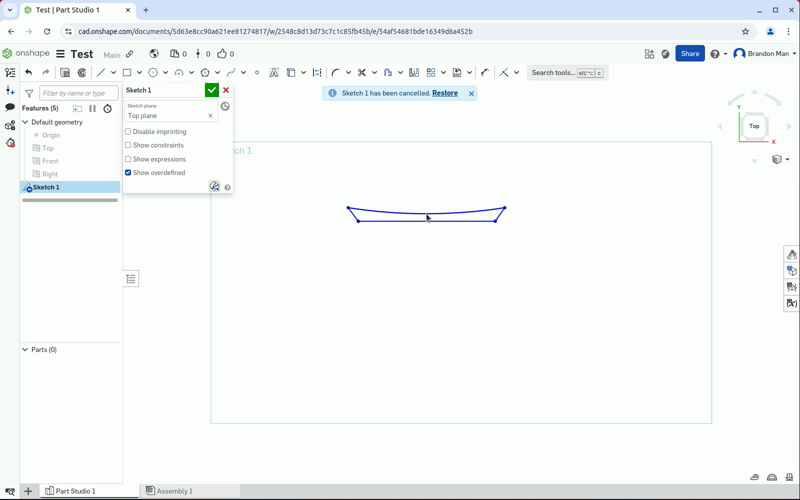
mouse_move(443, 217)
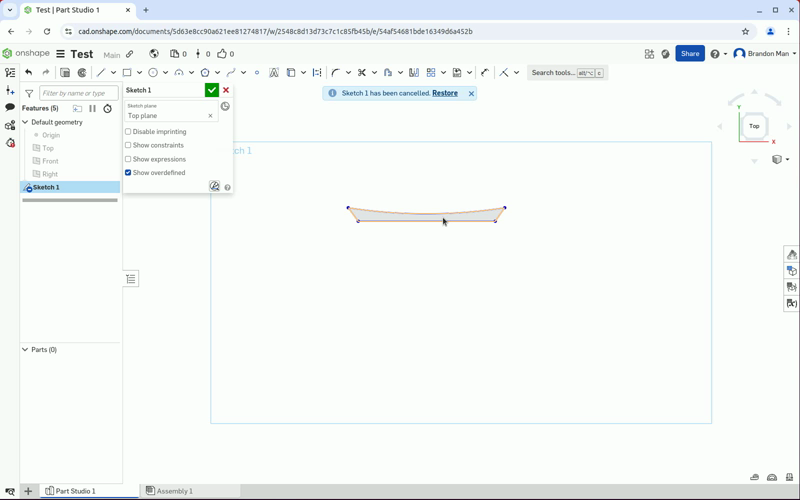
scroll(6)
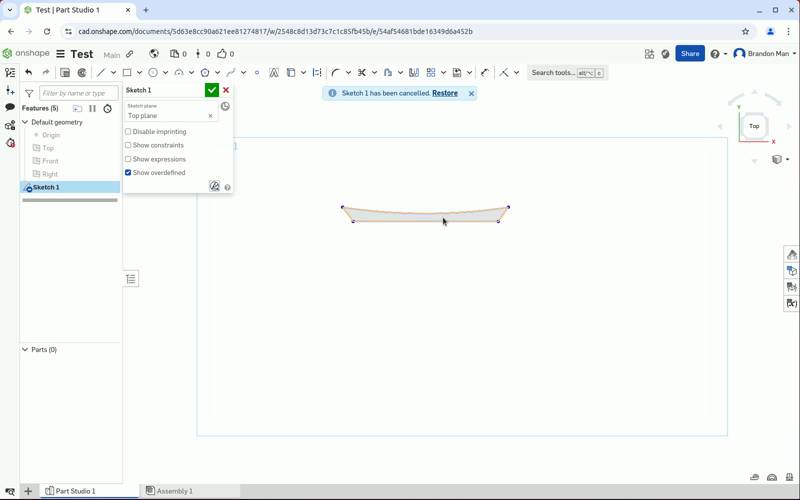
scroll(6)
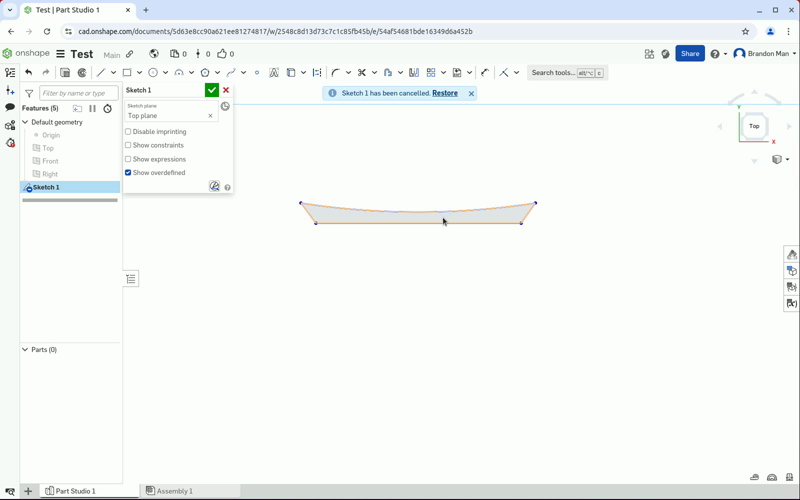
scroll(6)
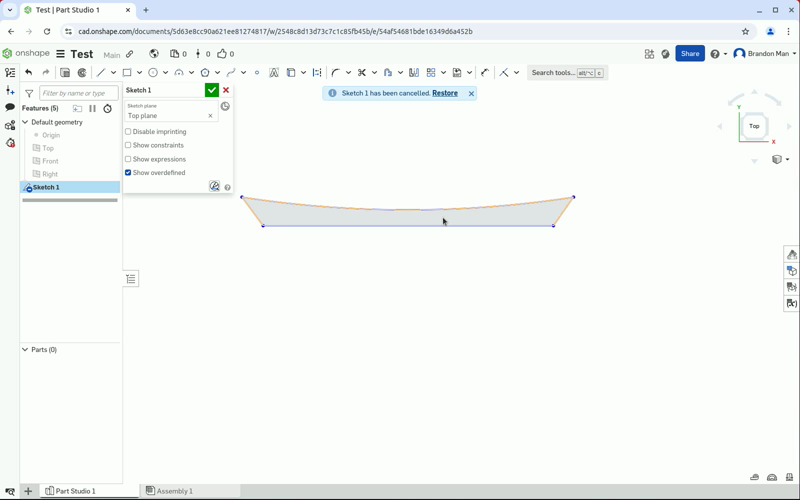
scroll(6)
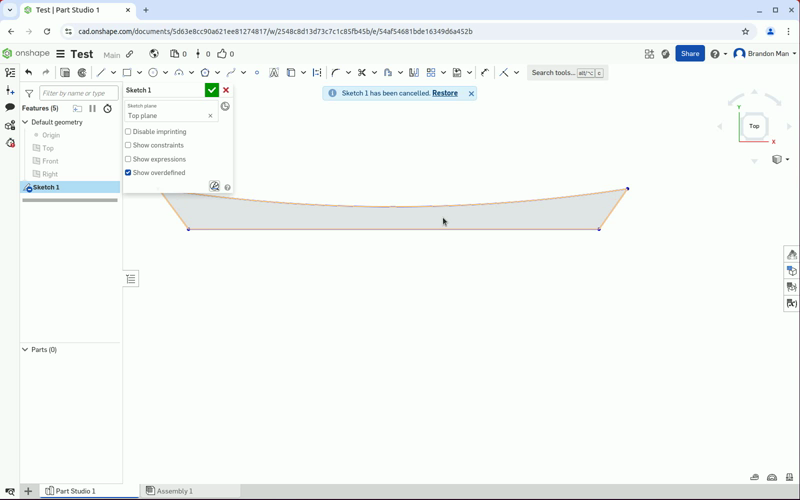
scroll(6)
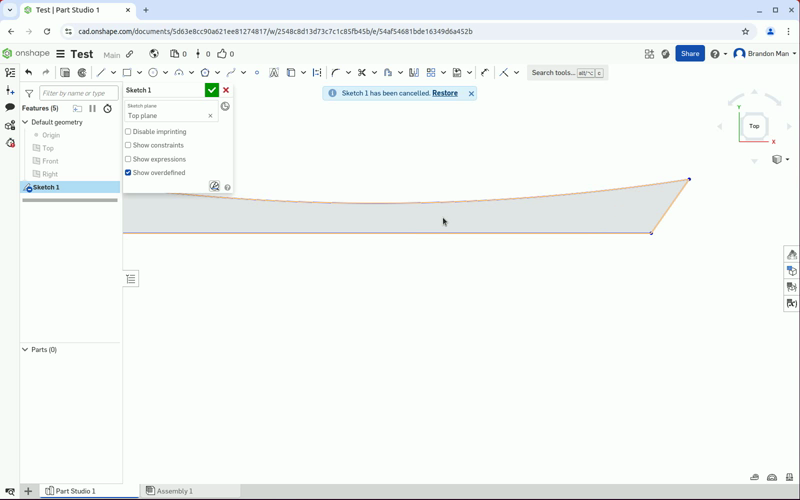
scroll(6)
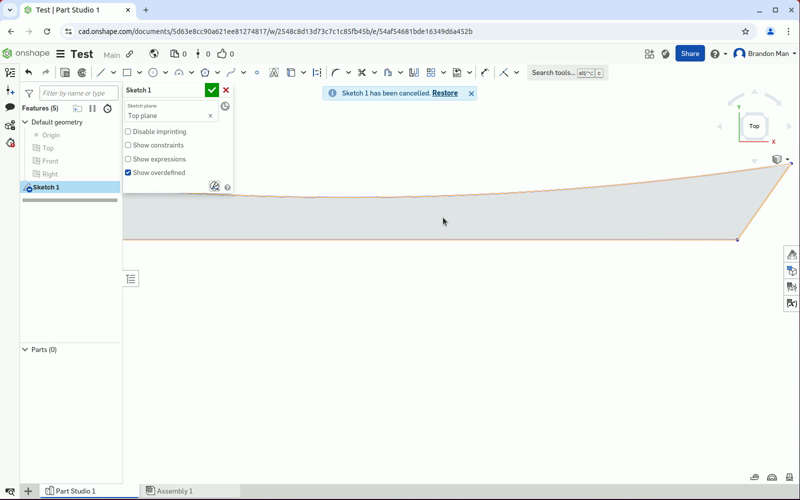
scroll(6)
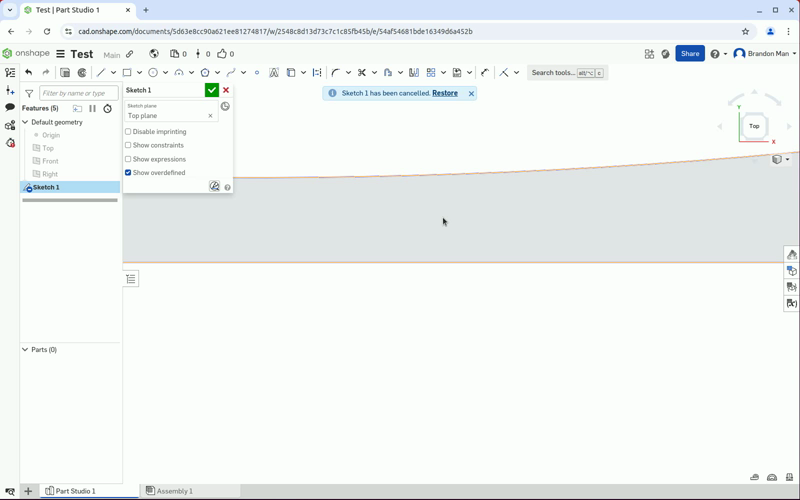
click(443, 217)
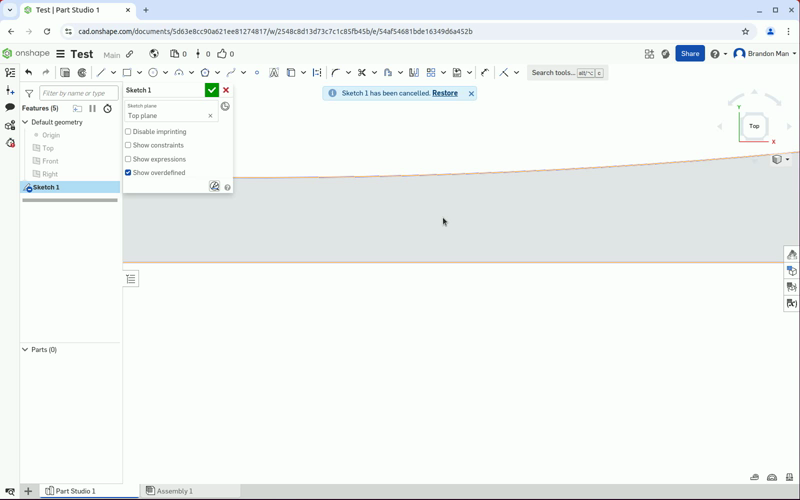
scroll(-6)
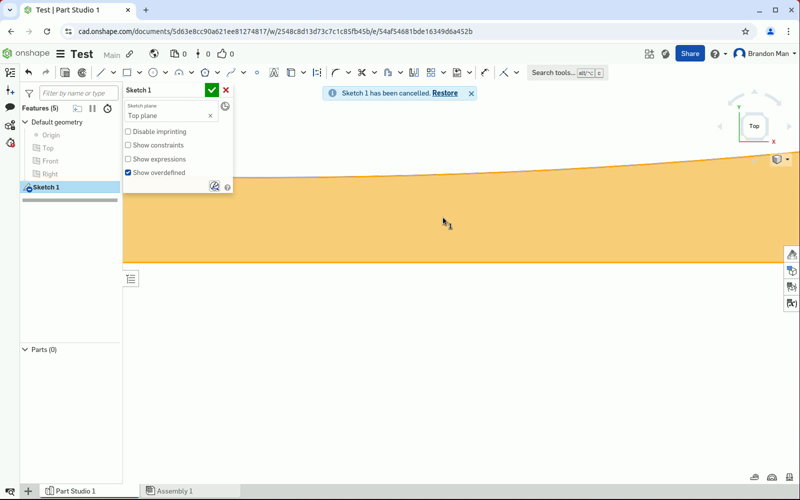
scroll(-6)
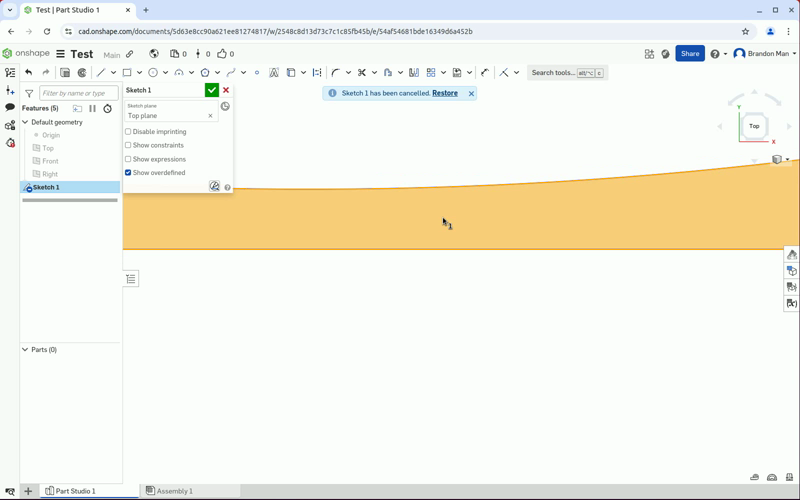
scroll(-6)
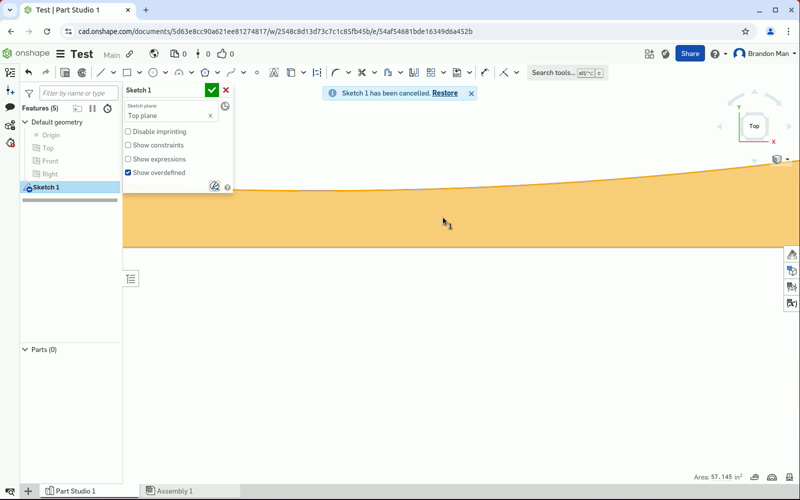
scroll(-6)
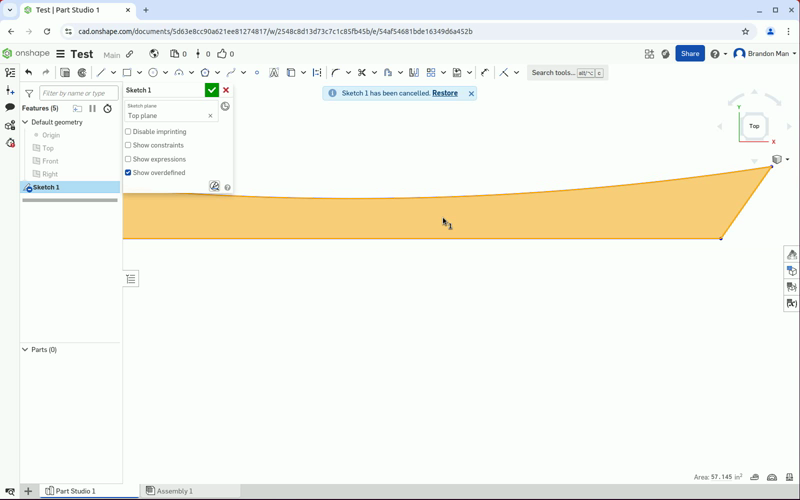
scroll(-6)
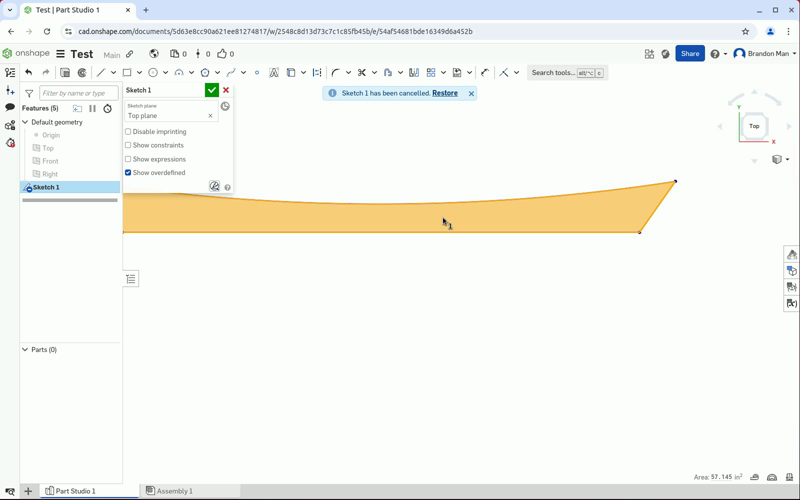
scroll(-6)
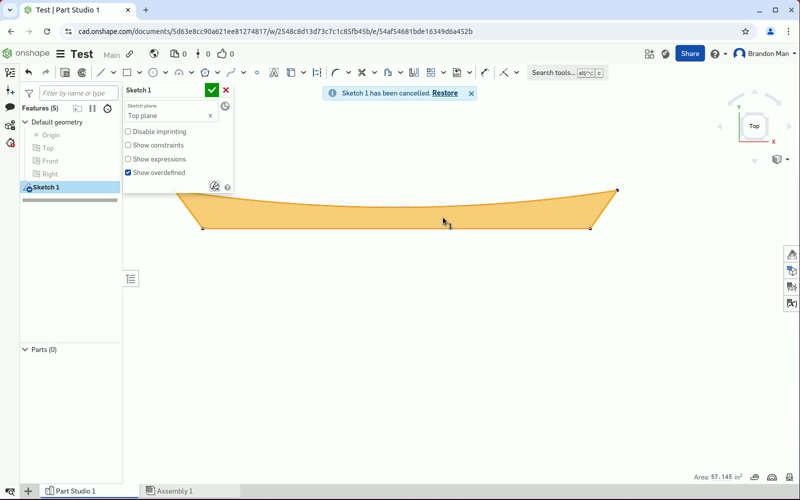
scroll(-6)
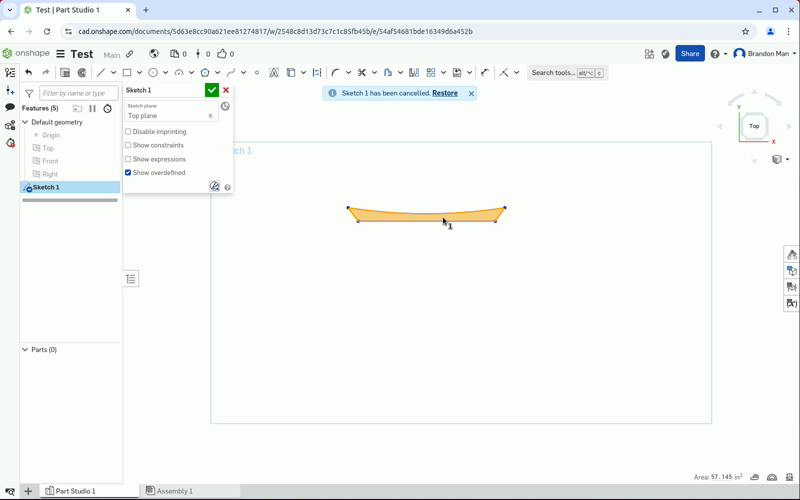
mouse_move(73, 352)
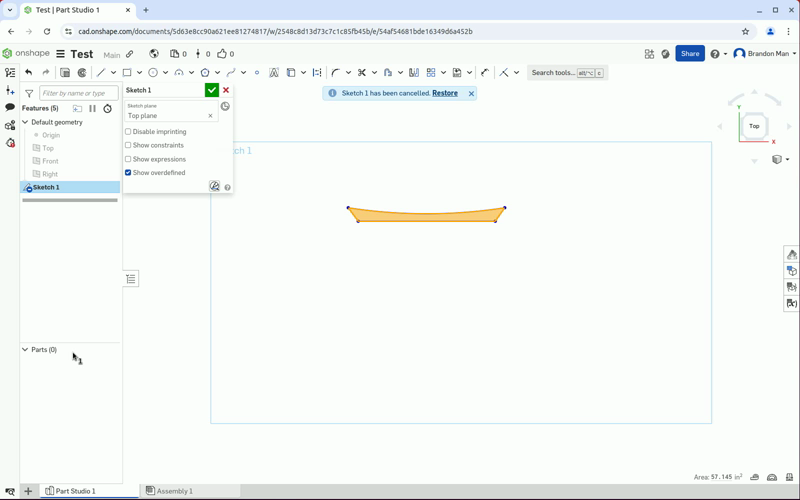
key(shift+y)
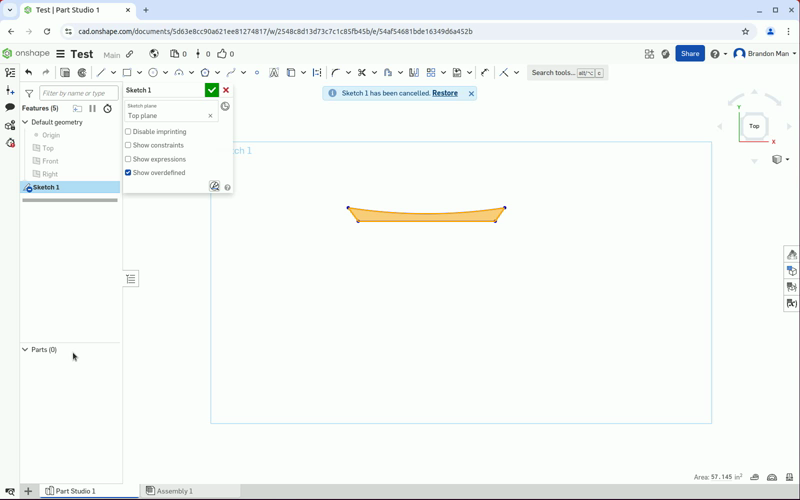
key(shift+e)
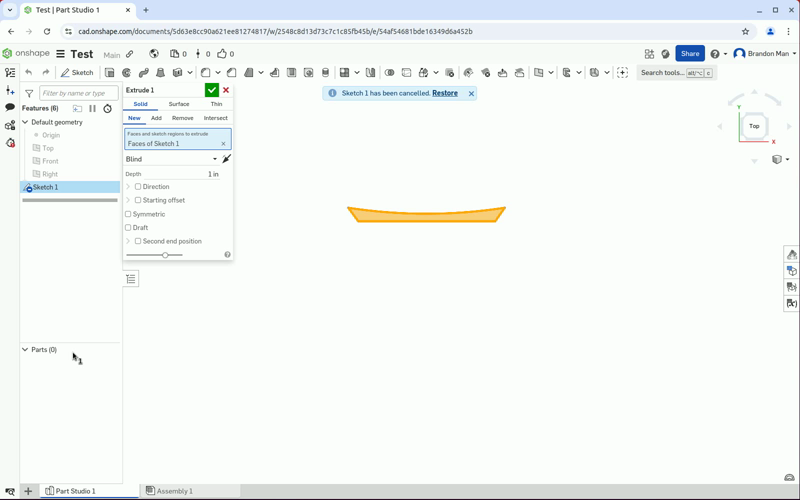
mouse_move(143, 106)
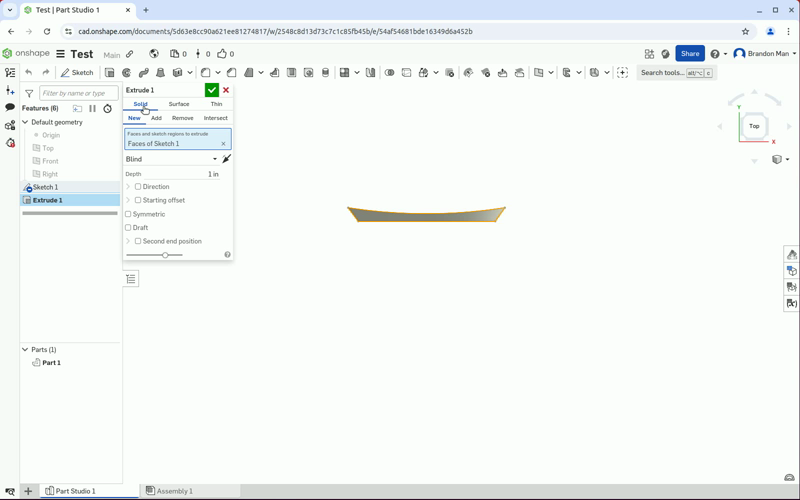
click(143, 106)
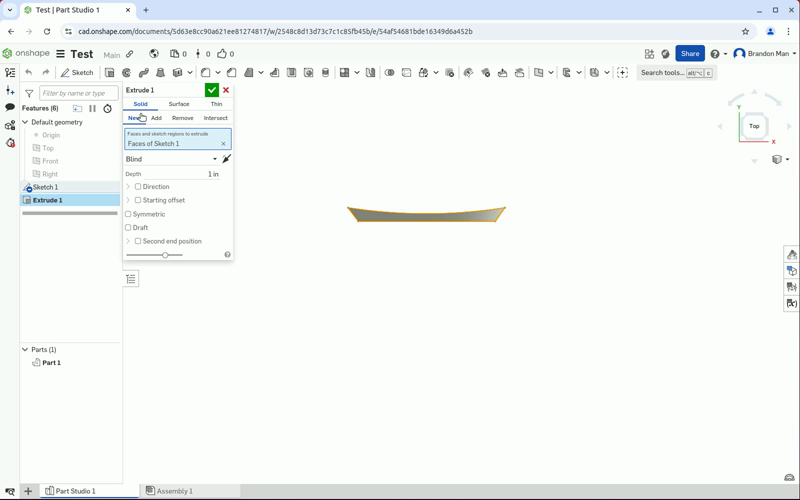
mouse_move(137, 120)
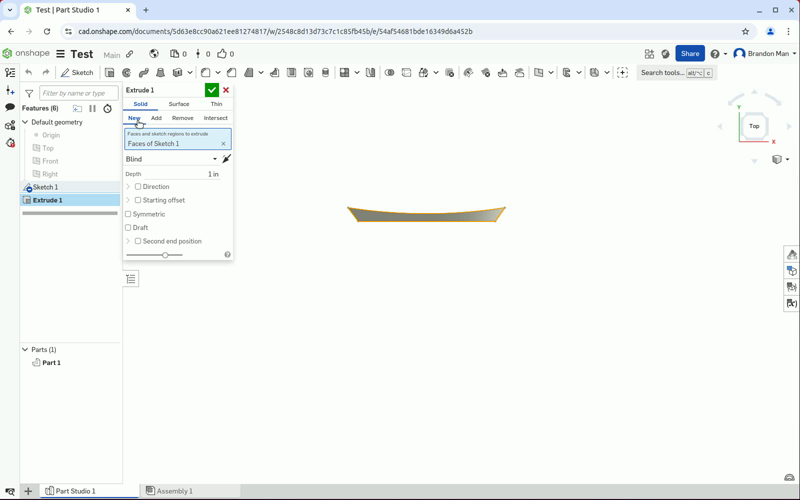
click(137, 120)
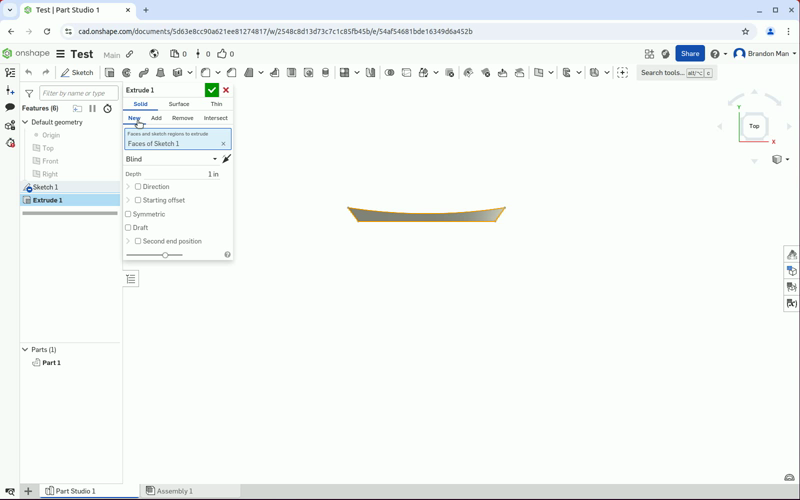
key(tab, 4)
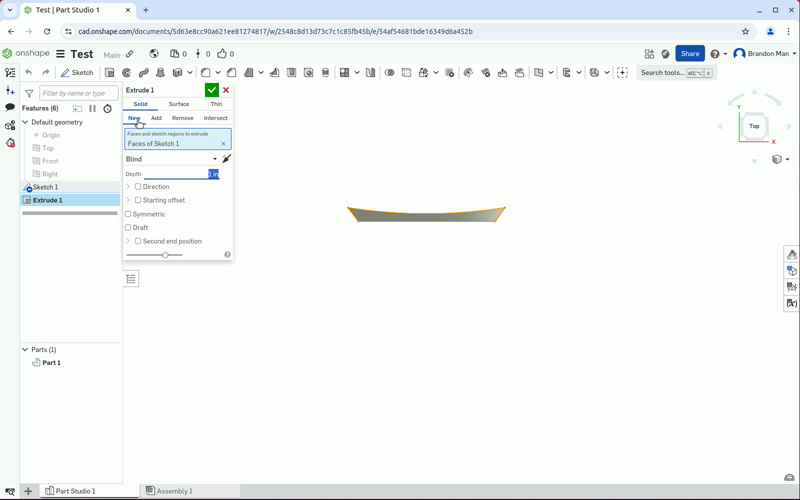
text(4.333)
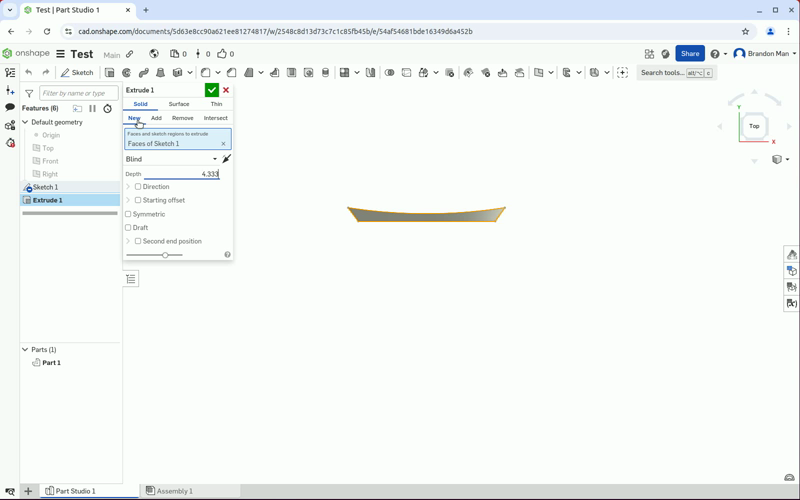
key(enter)
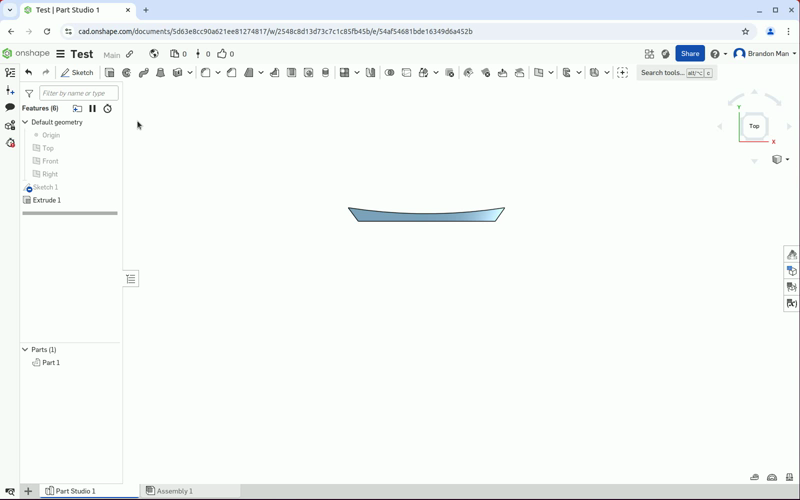
key(shift+h)
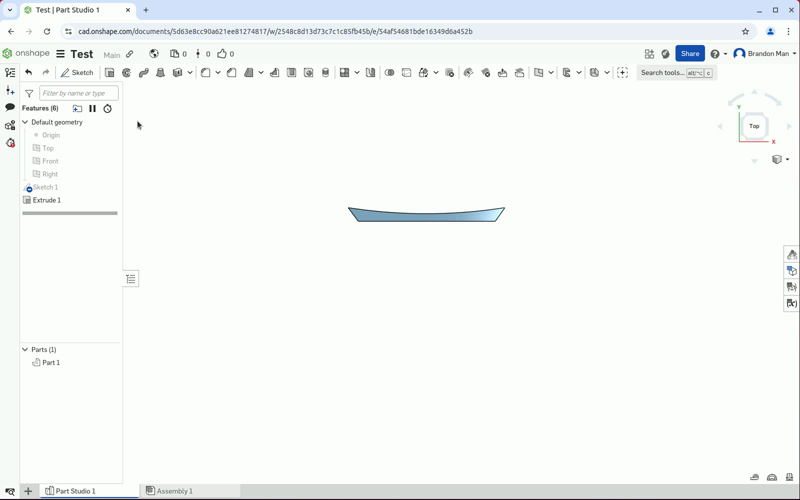
key(shift+h)
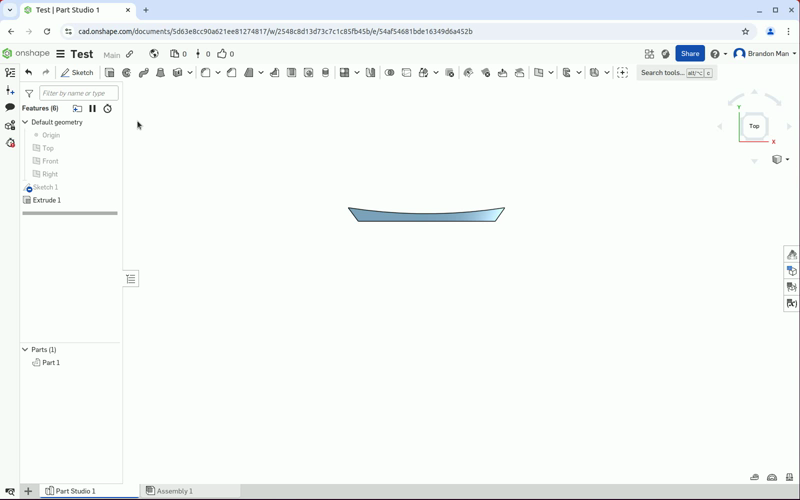
mouse_move(73, 189)
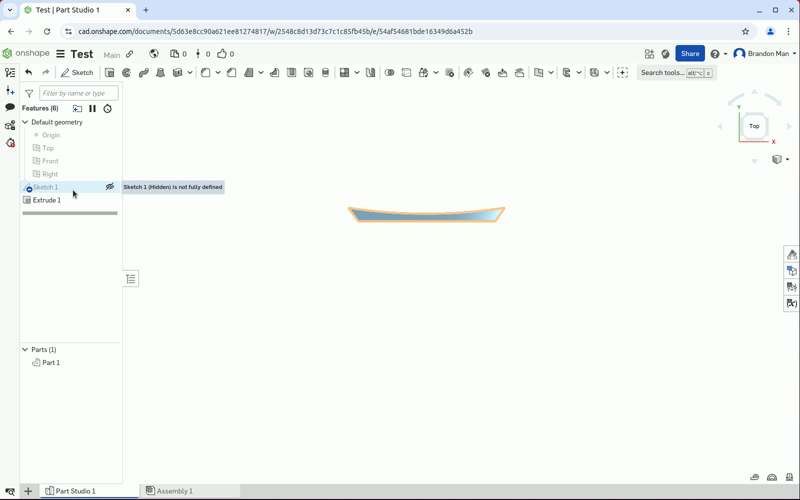
click(73, 189)
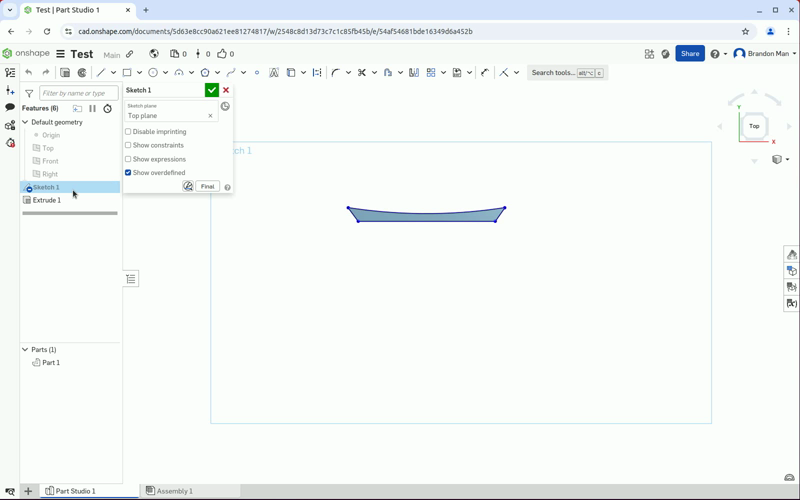
mouse_move(229, 92)
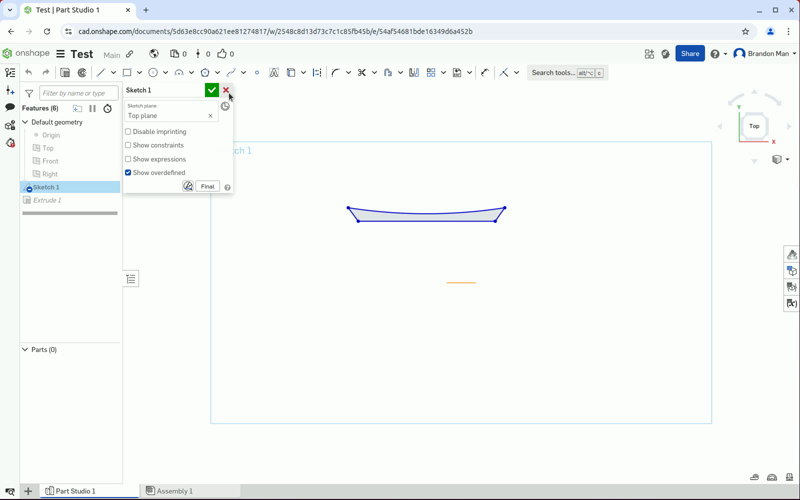
click(229, 92)
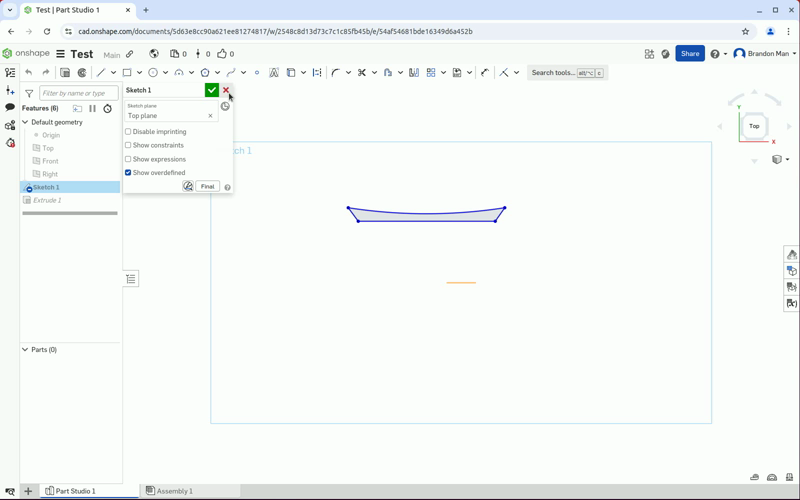
key(shift+s)
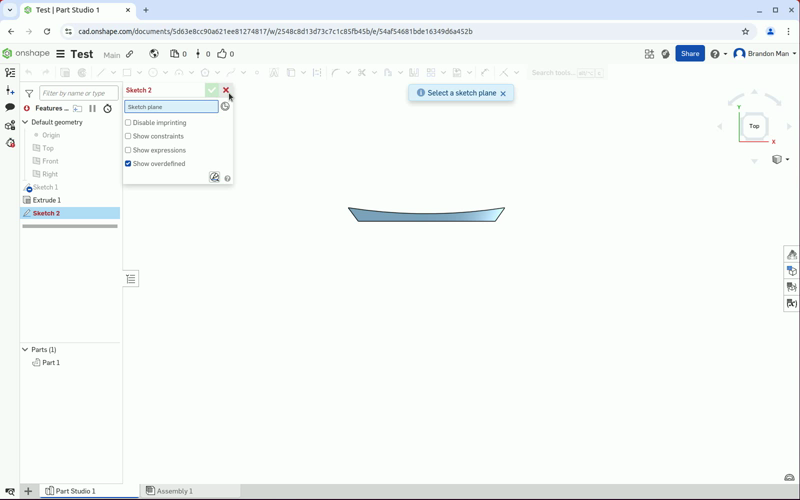
mouse_move(73, 150)
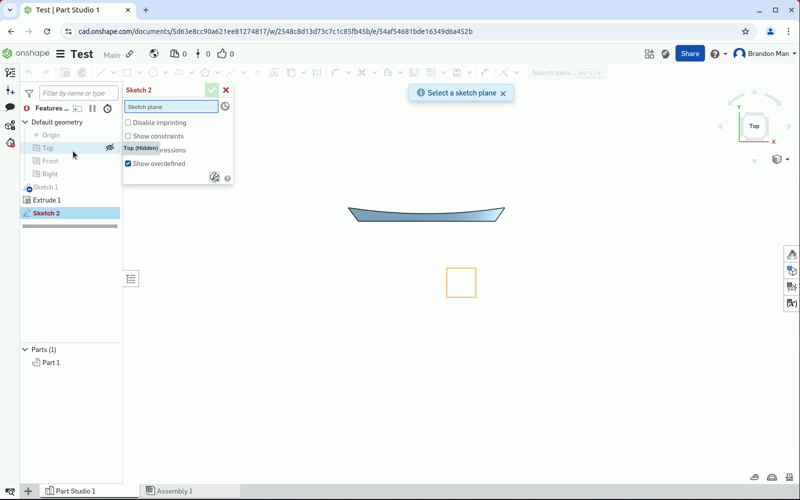
click(73, 150)
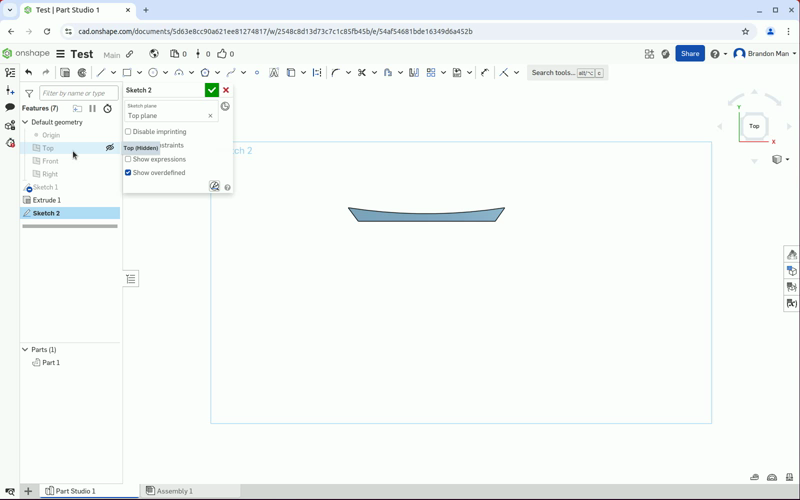
mouse_move(73, 352)
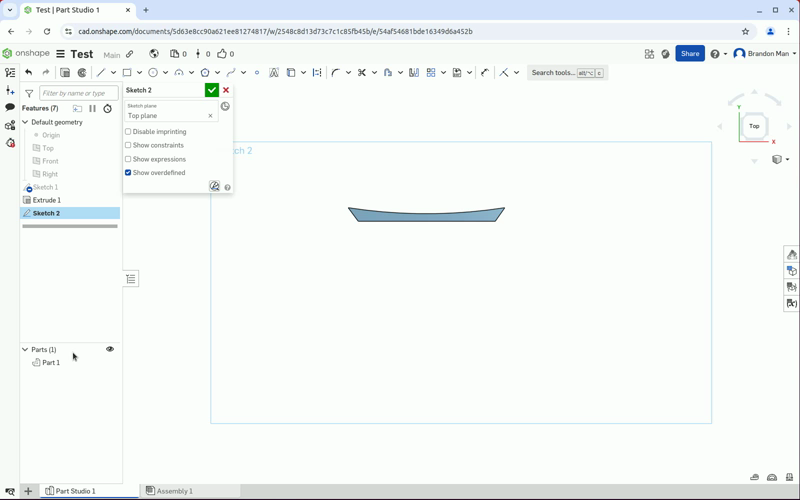
key(y)
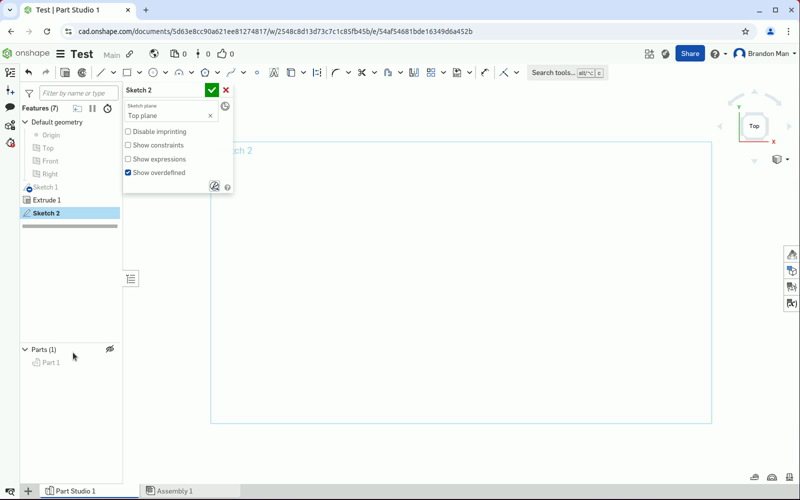
key(l)
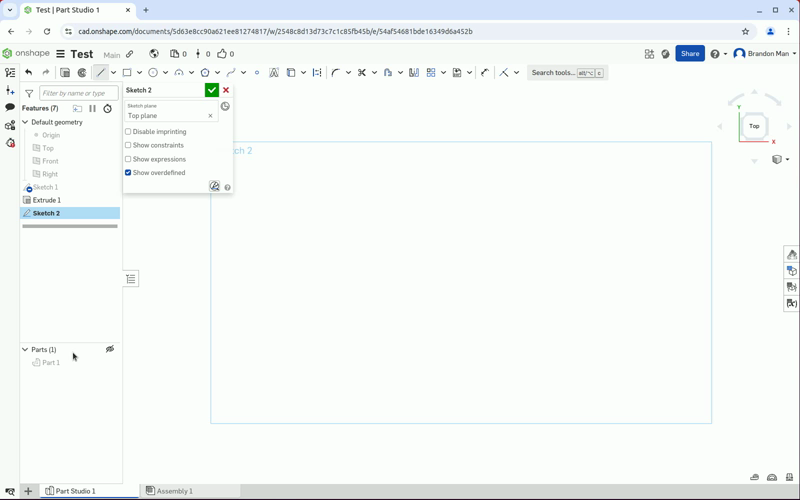
key_down(shift)
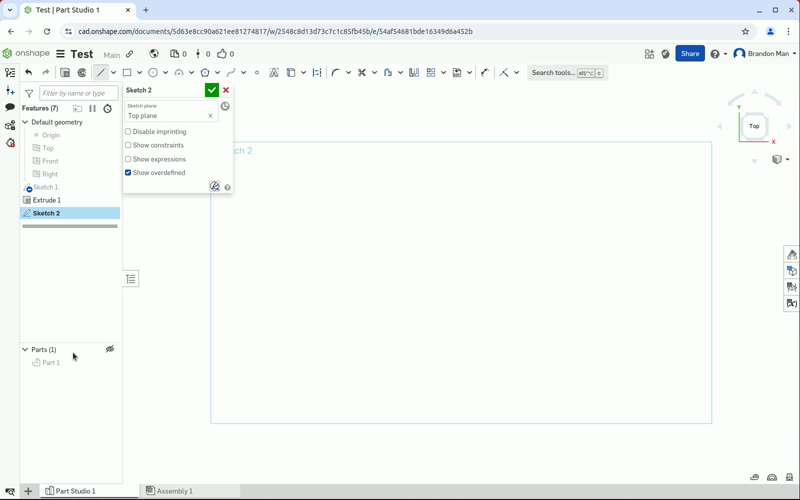
mouse_move(357, 290)
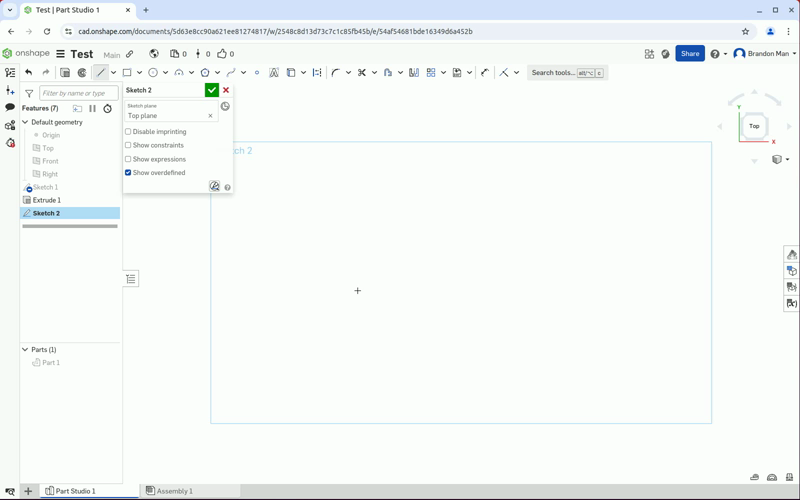
click(357, 290)
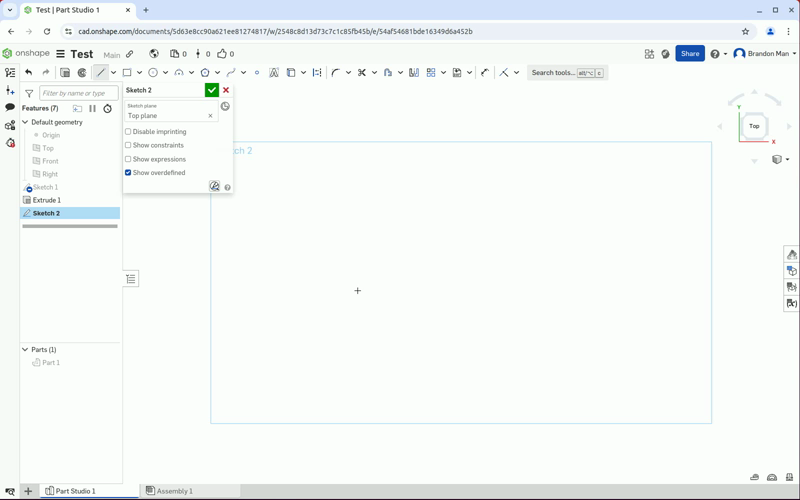
key_up(shift)
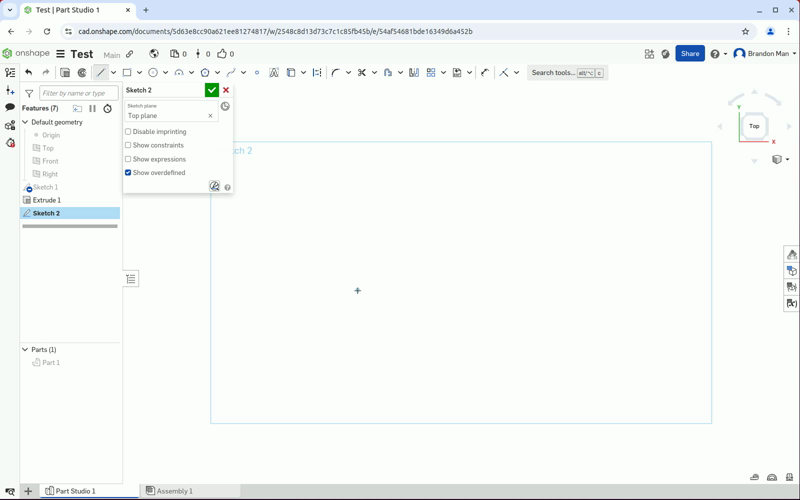
key_down(shift)
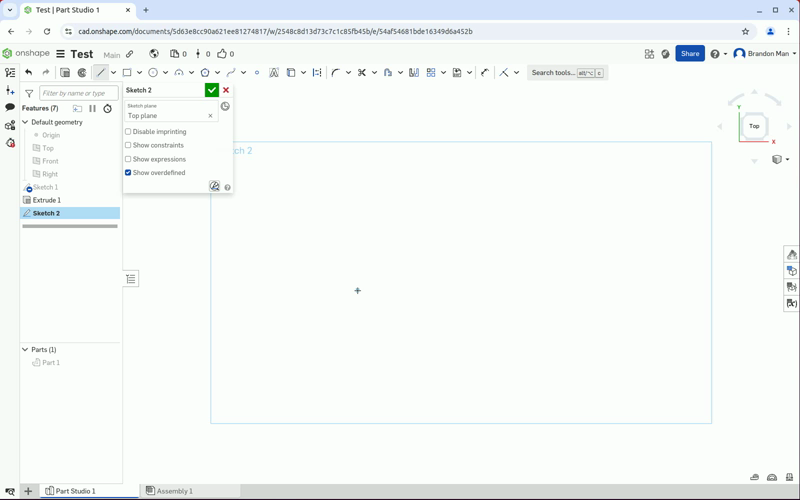
mouse_move(495, 290)
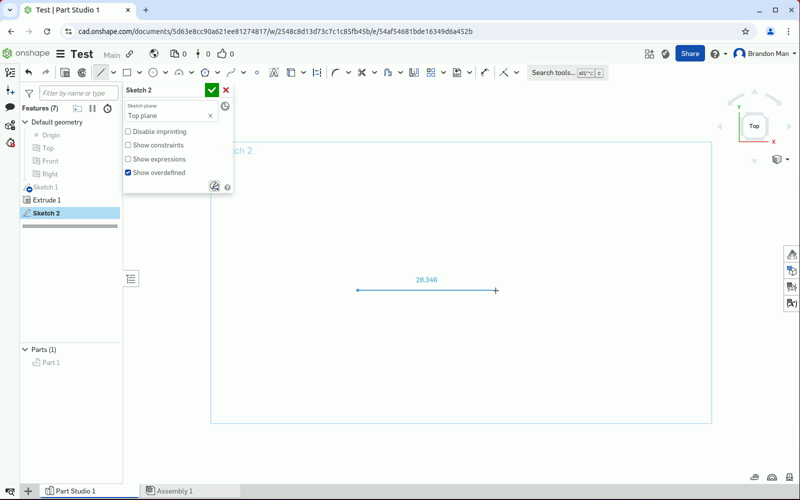
click(495, 290)
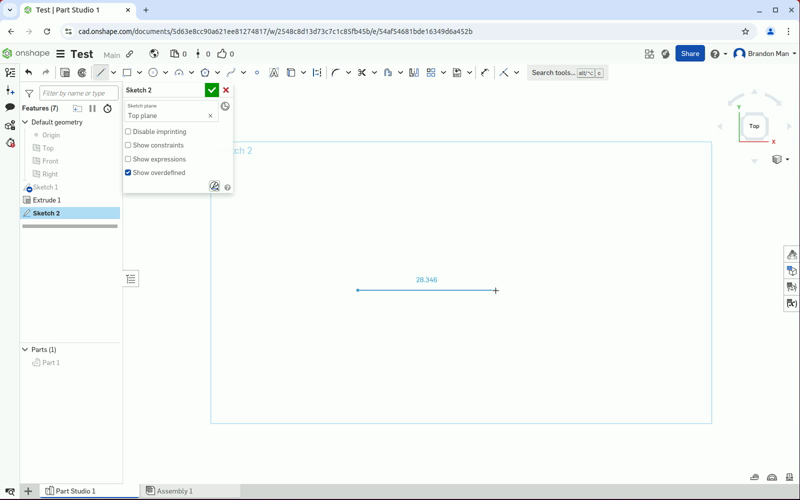
key_up(shift)
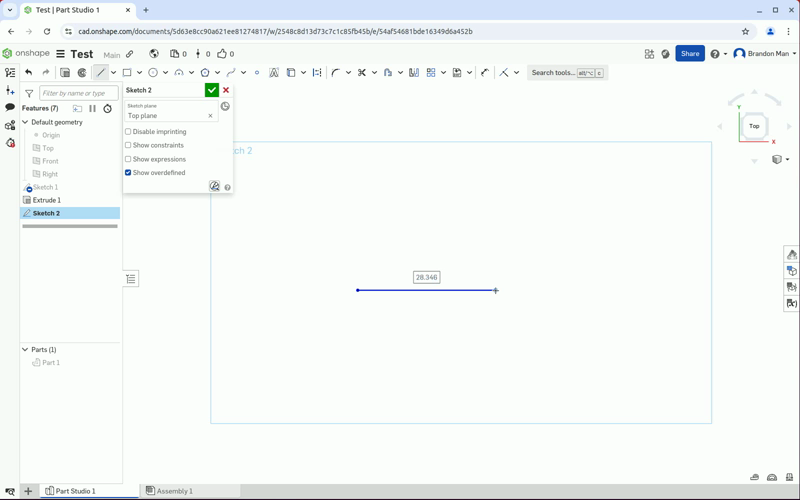
key_down(shift)
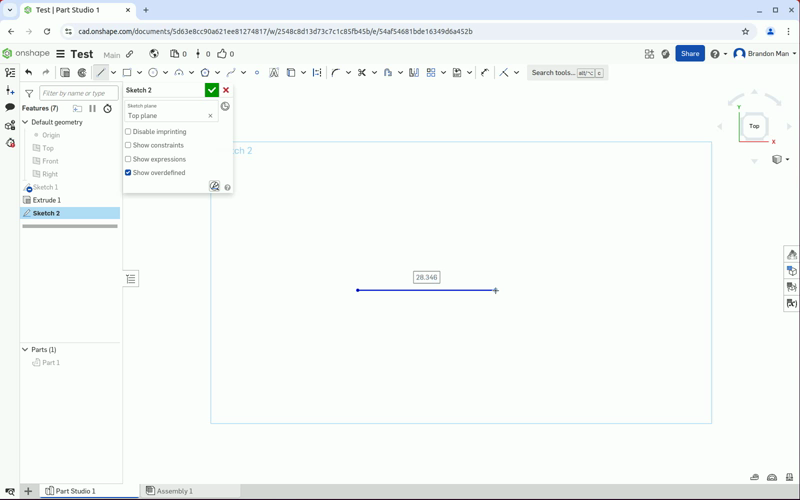
mouse_move(495, 220)
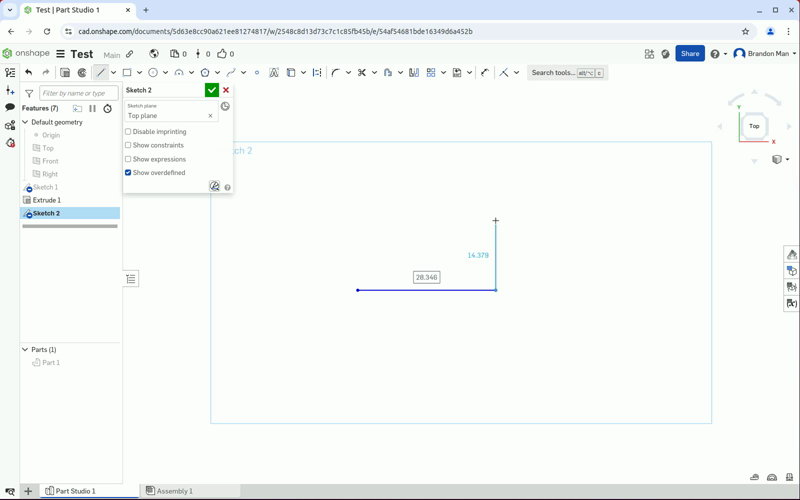
click(495, 220)
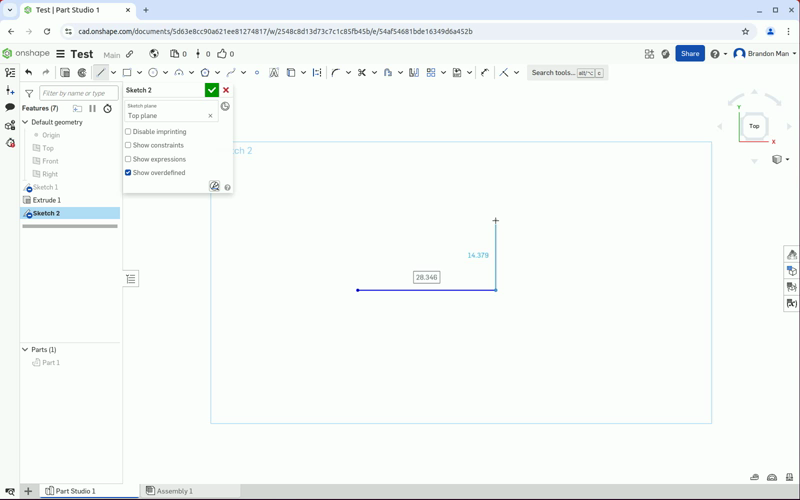
key_up(shift)
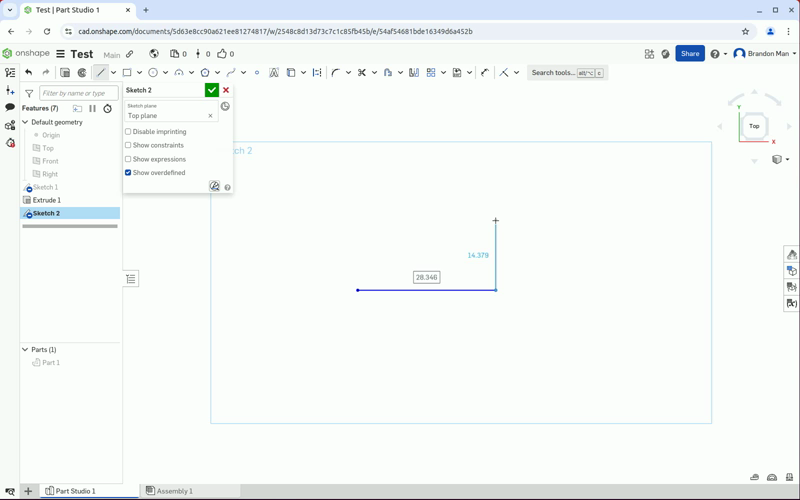
key_down(shift)
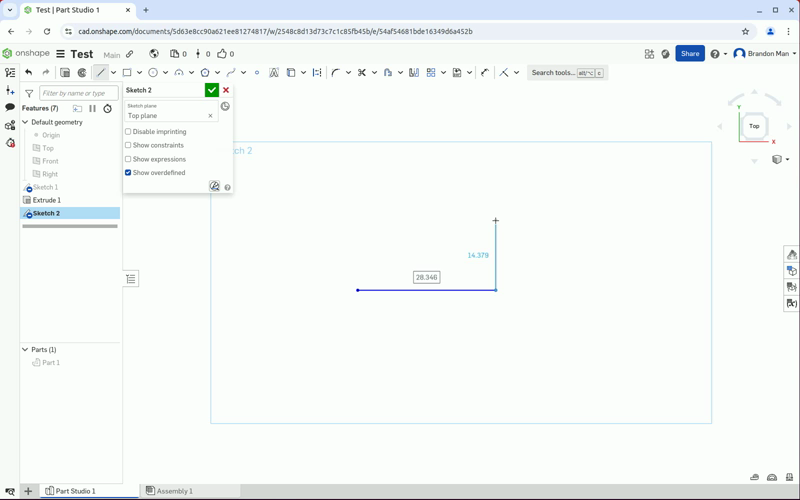
mouse_move(357, 220)
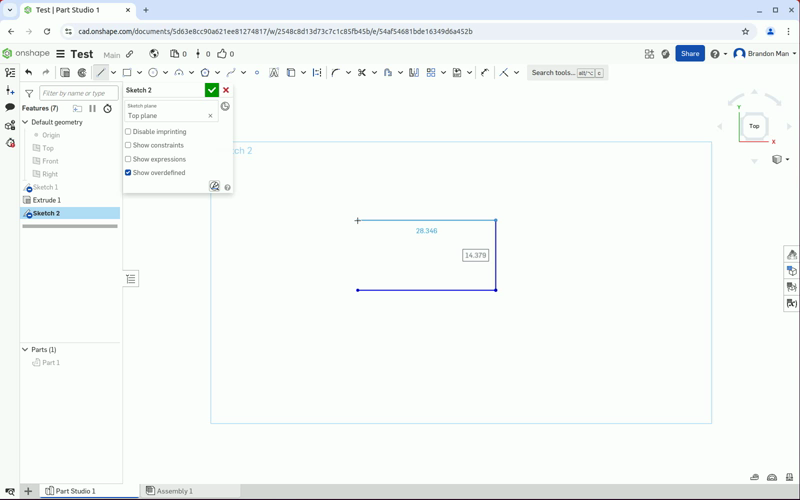
click(357, 220)
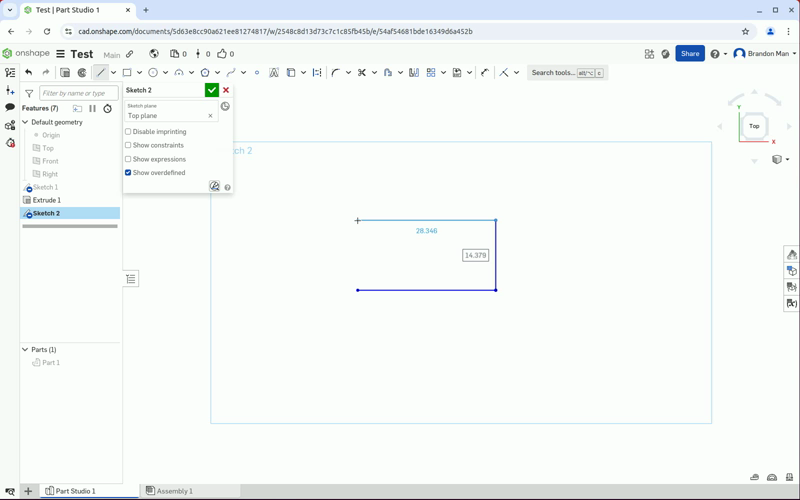
key_up(shift)
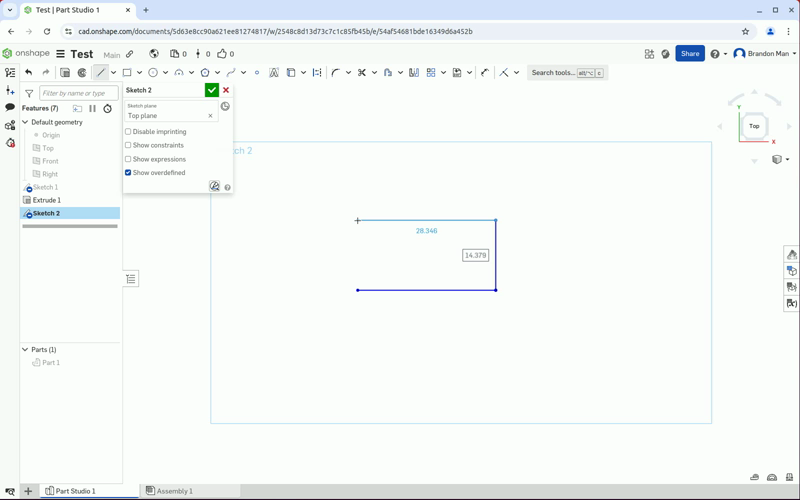
key_down(shift)
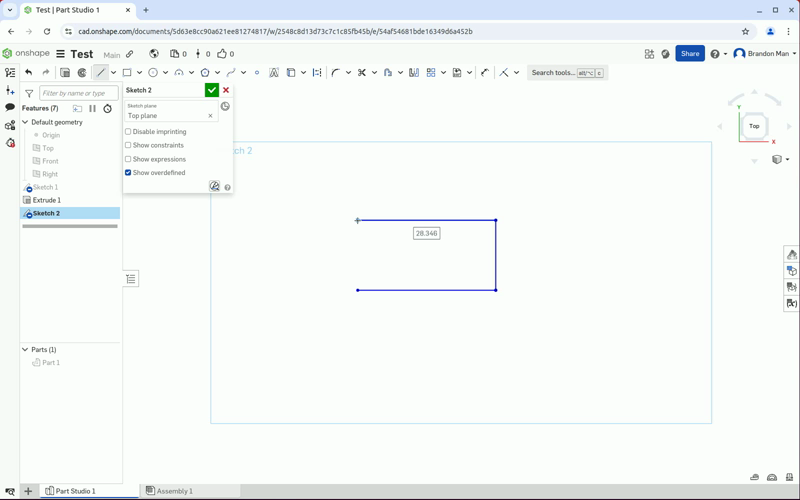
mouse_move(357, 290)
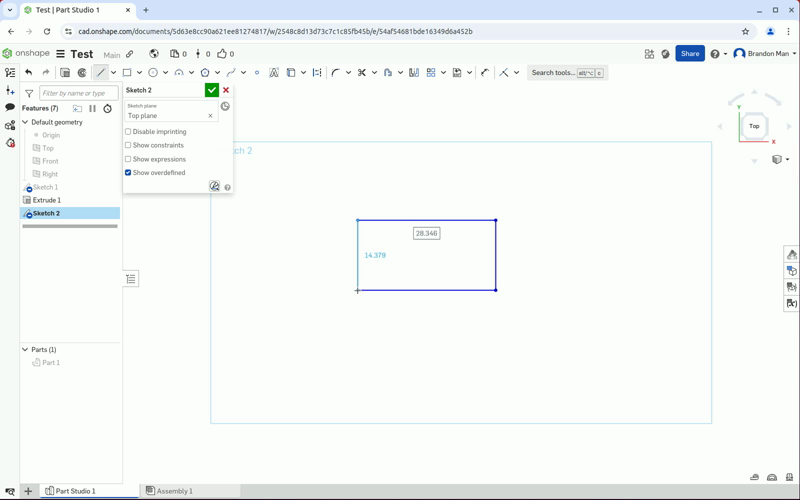
key_up(shift)
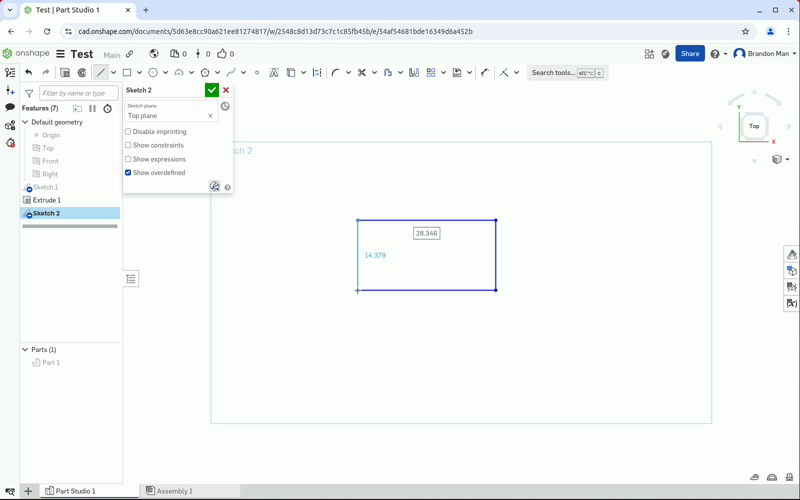
click(357, 290)
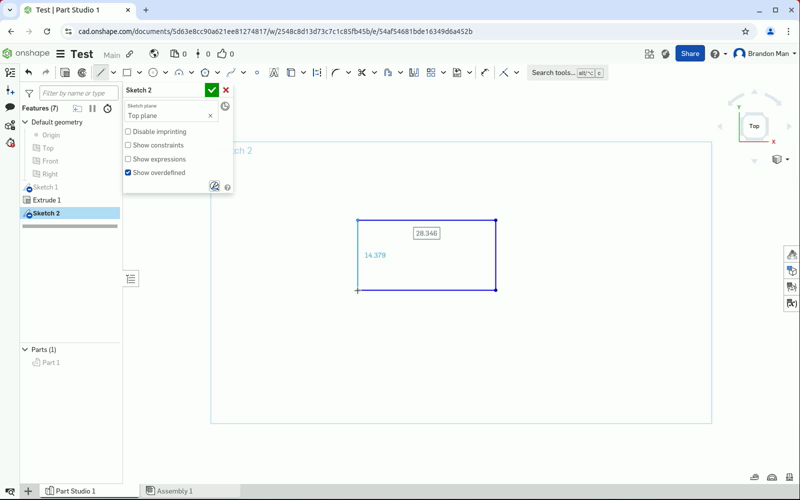
key(esc)
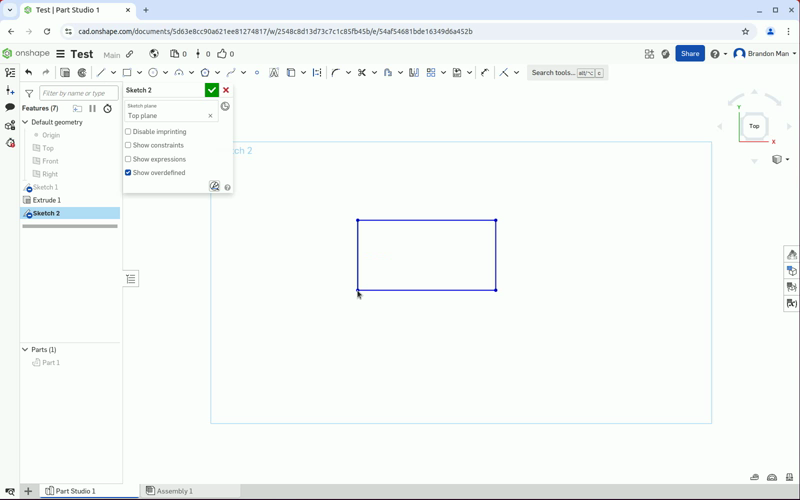
key(c)
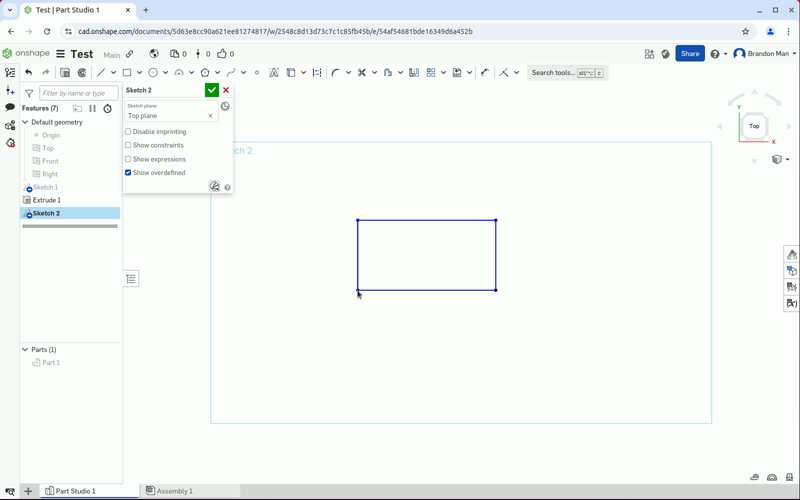
key_down(shift)
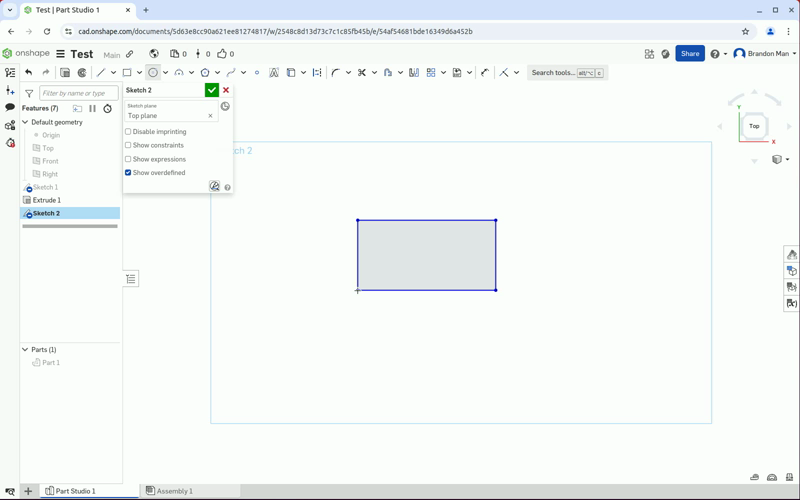
mouse_move(427, 256)
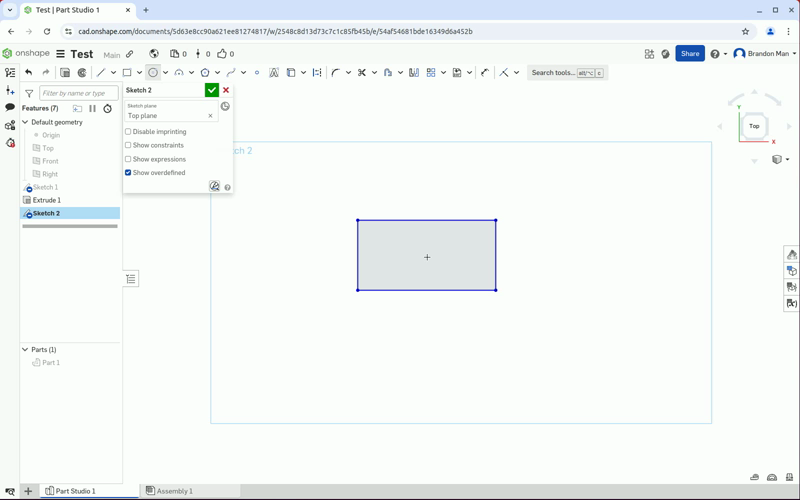
click(427, 256)
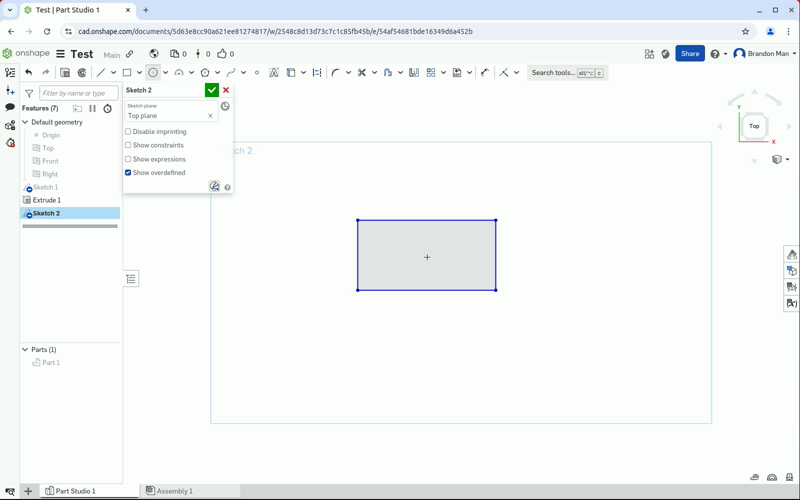
key_up(shift)
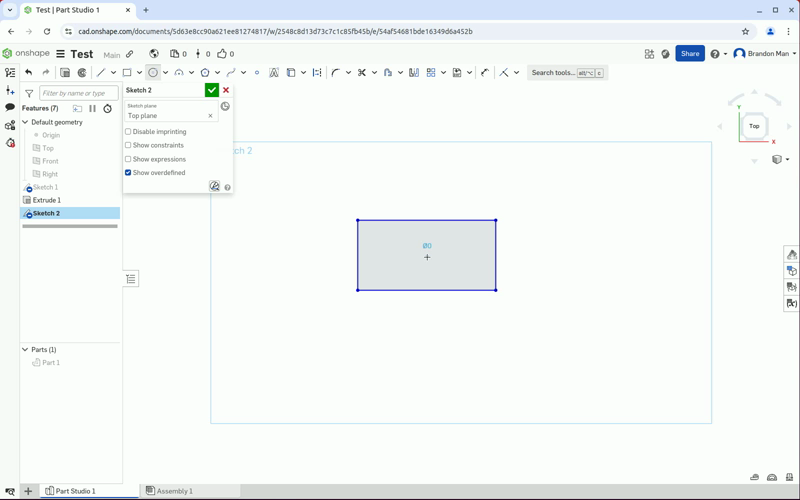
mouse_move(444, 256)
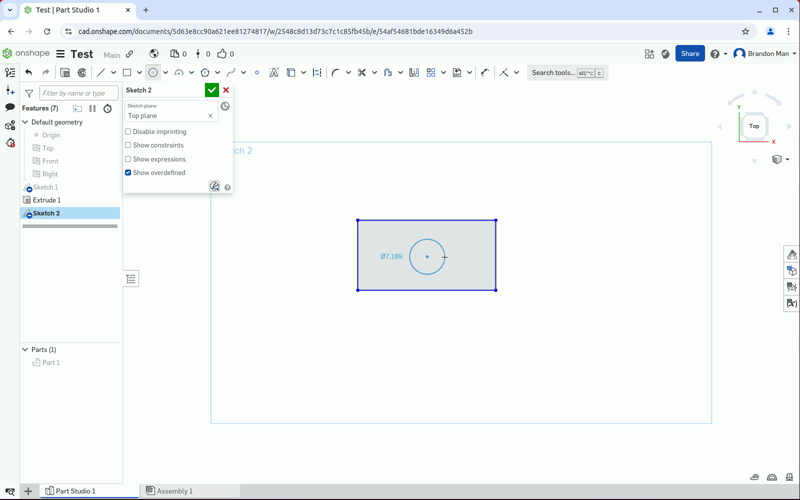
click(444, 256)
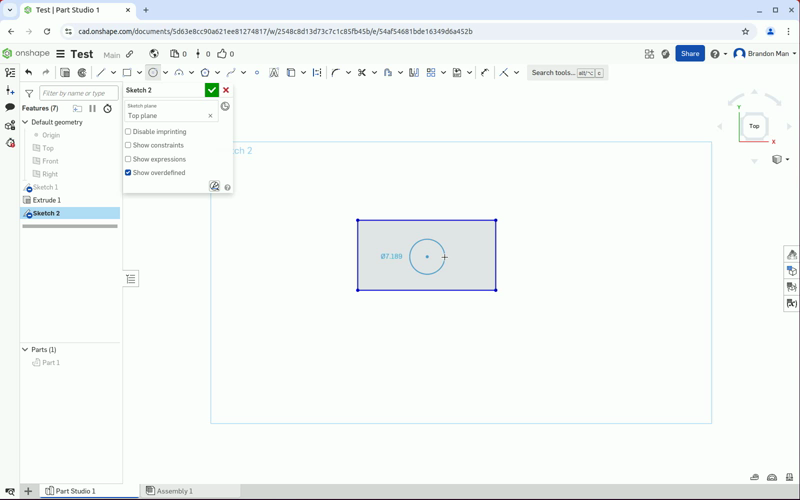
key(esc)
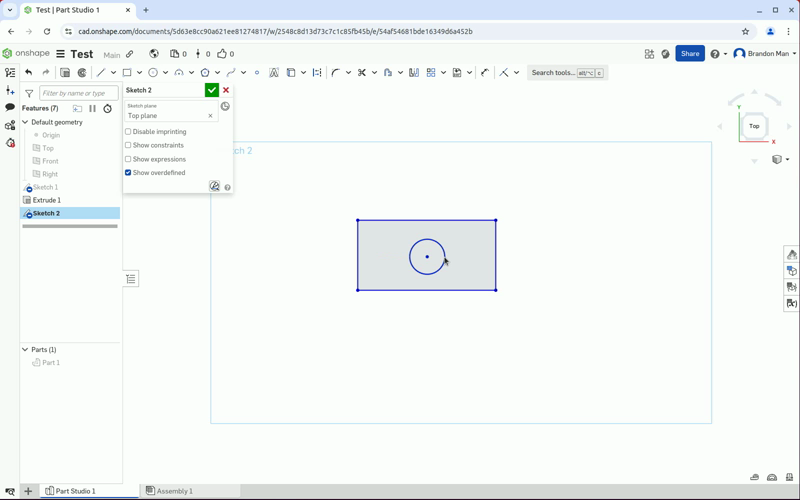
mouse_move(403, 280)
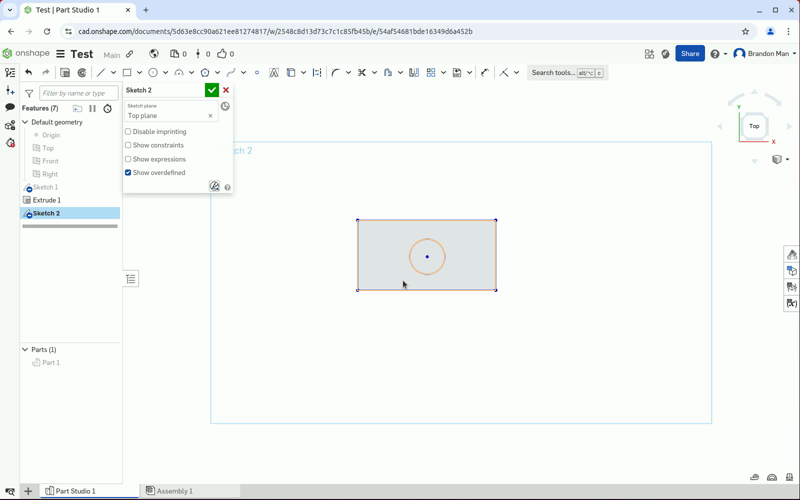
click(403, 280)
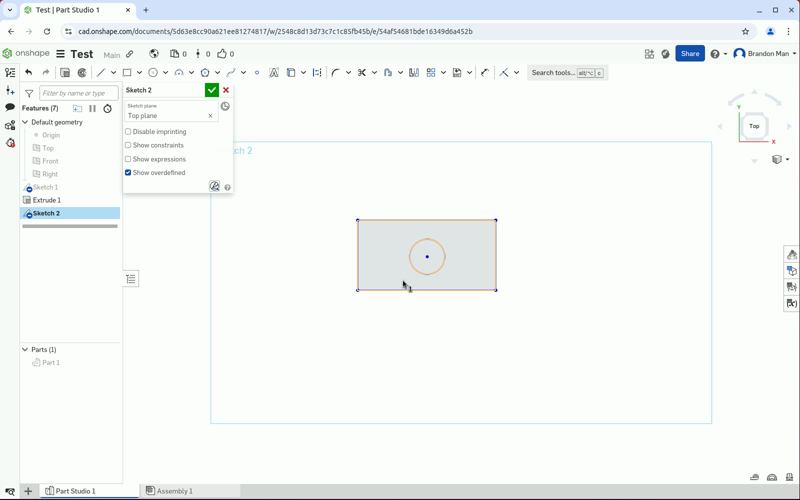
mouse_move(73, 352)
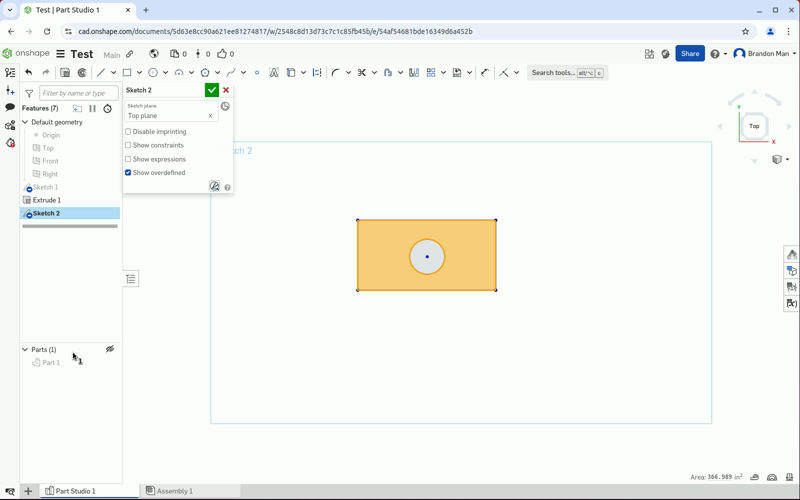
key(shift+y)
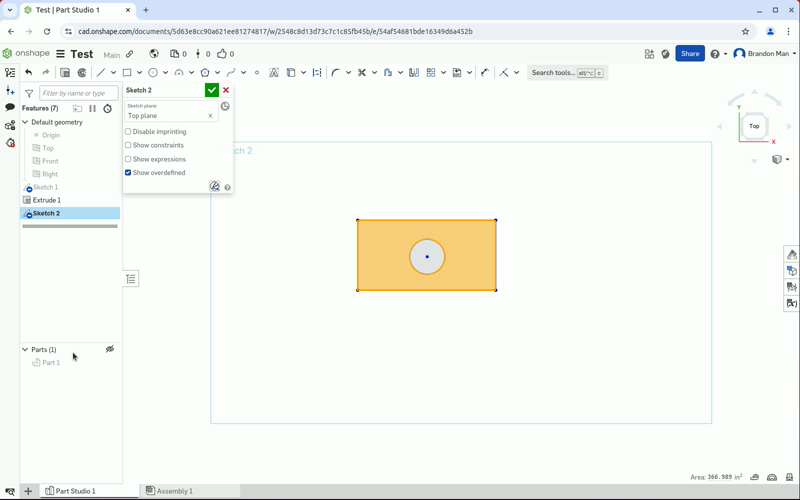
key(shift+e)
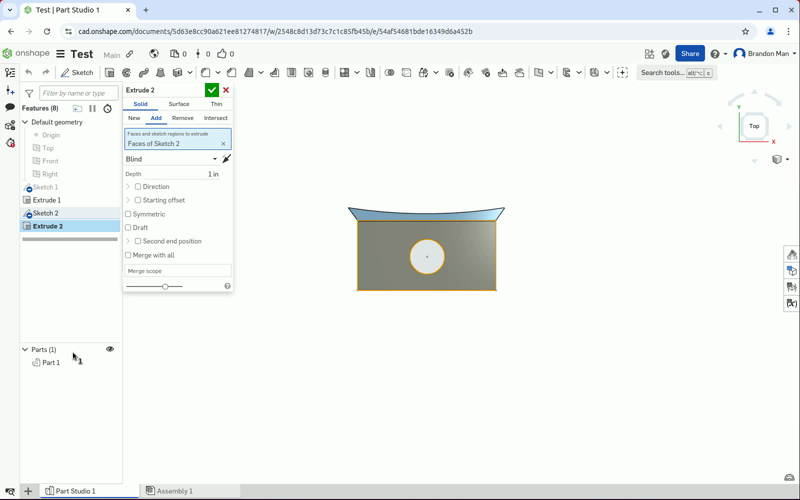
mouse_move(143, 106)
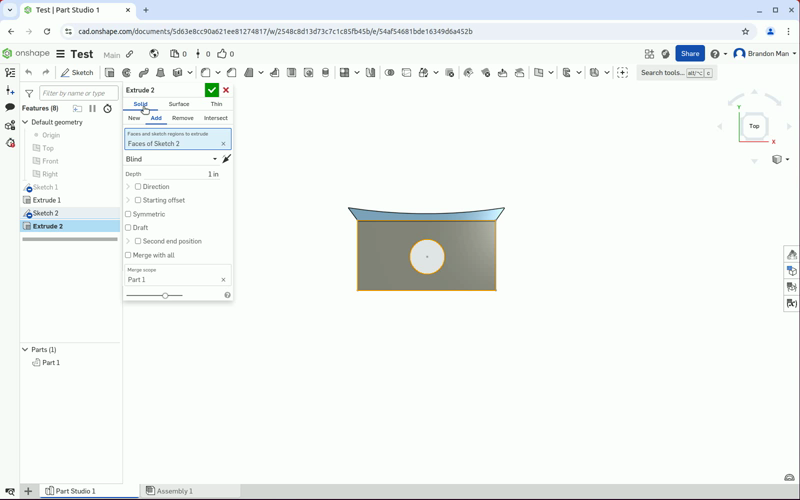
click(143, 106)
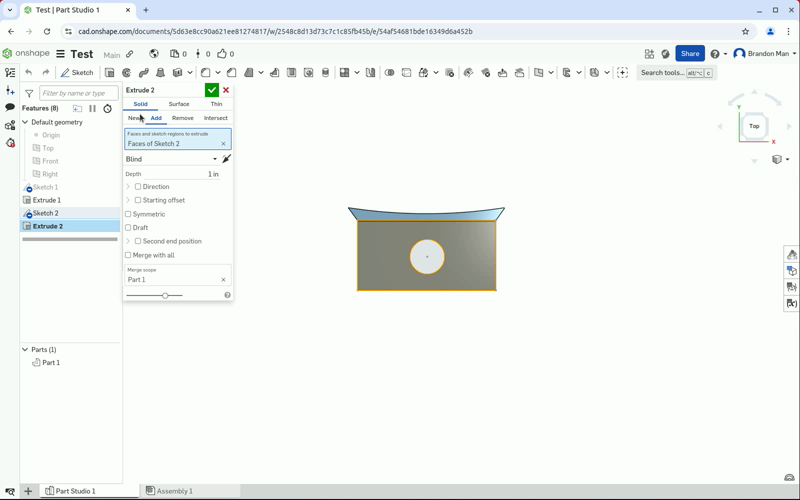
mouse_move(137, 120)
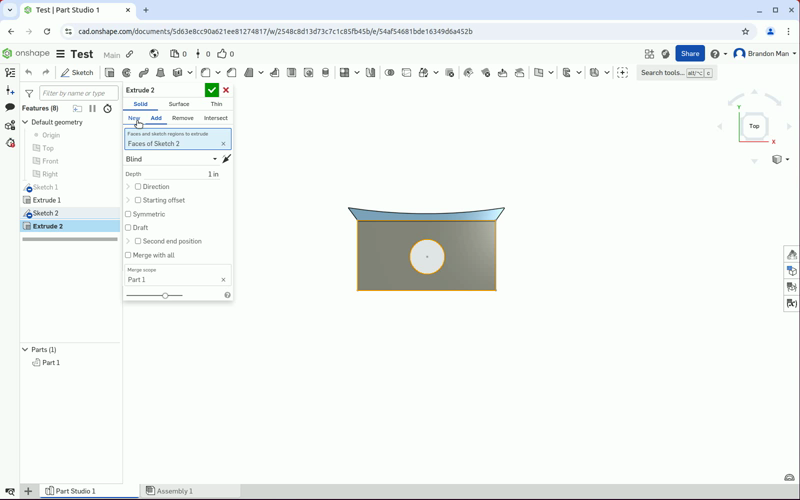
click(137, 120)
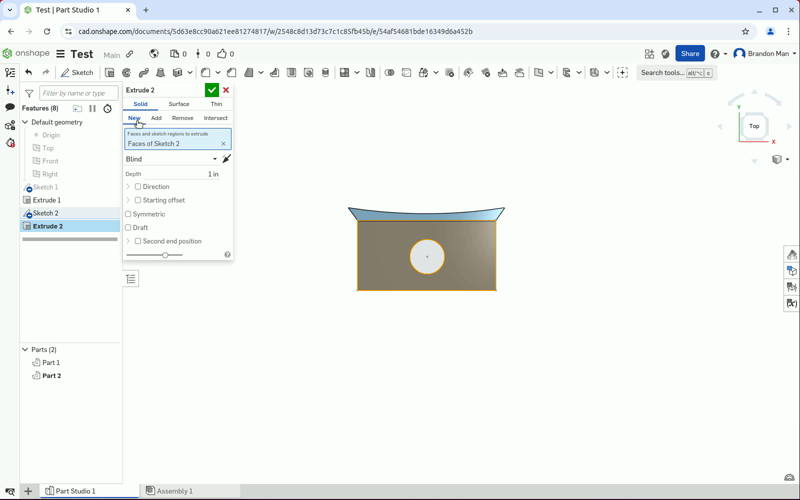
key(tab, 4)
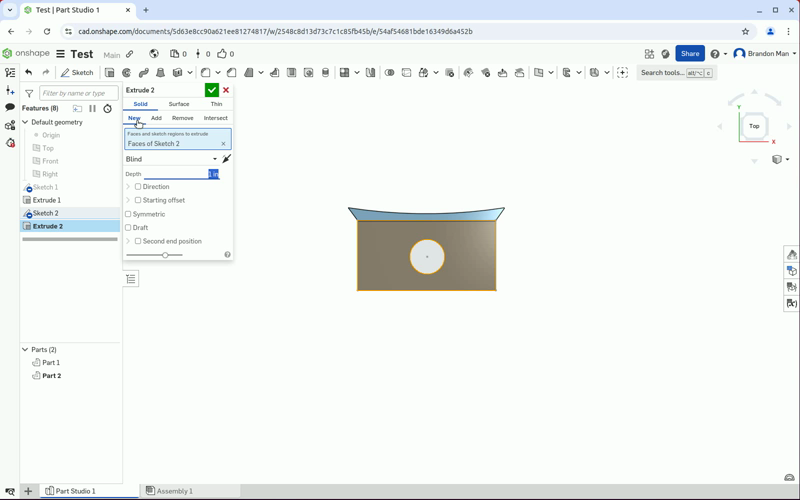
text(4.333)
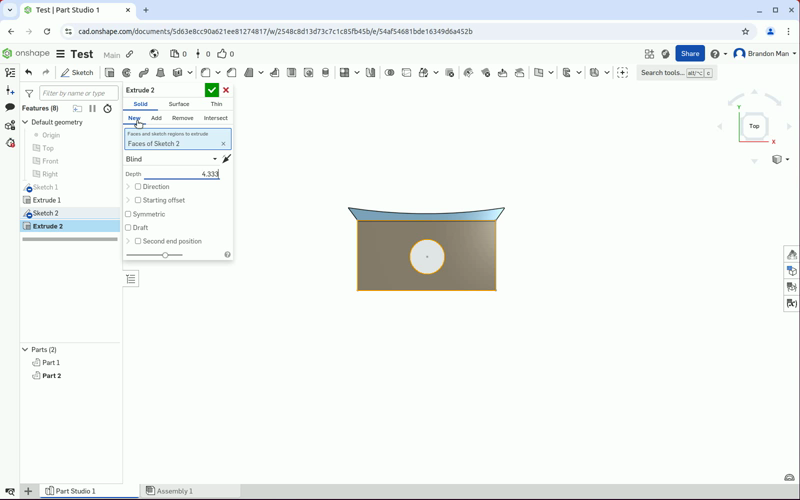
key(enter)
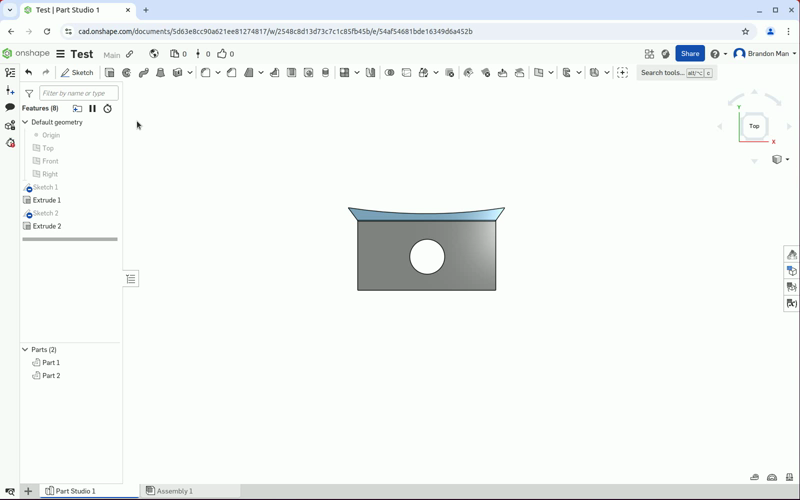
key(shift+h)
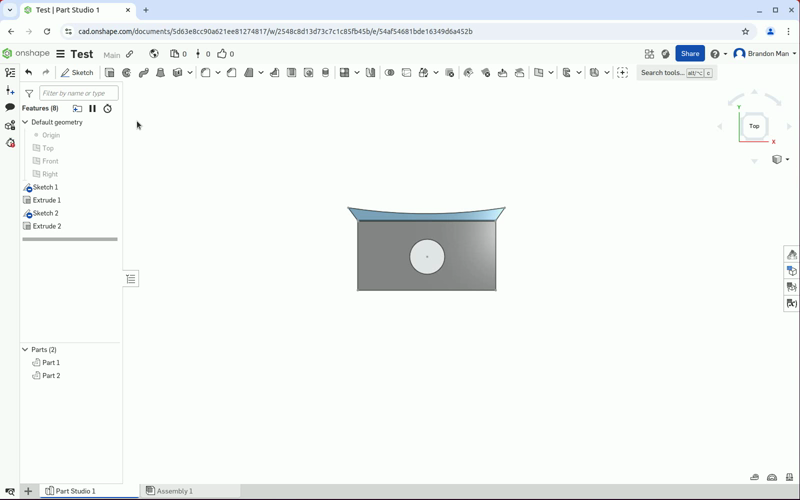
key(shift+h)
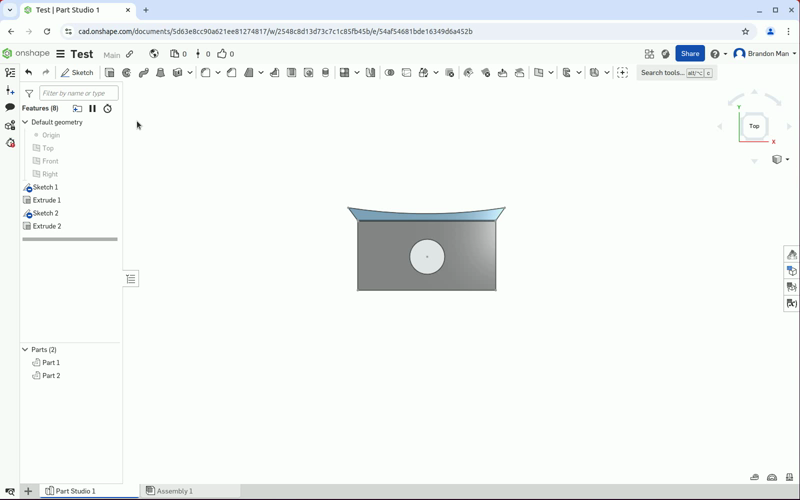
key(shift+7)
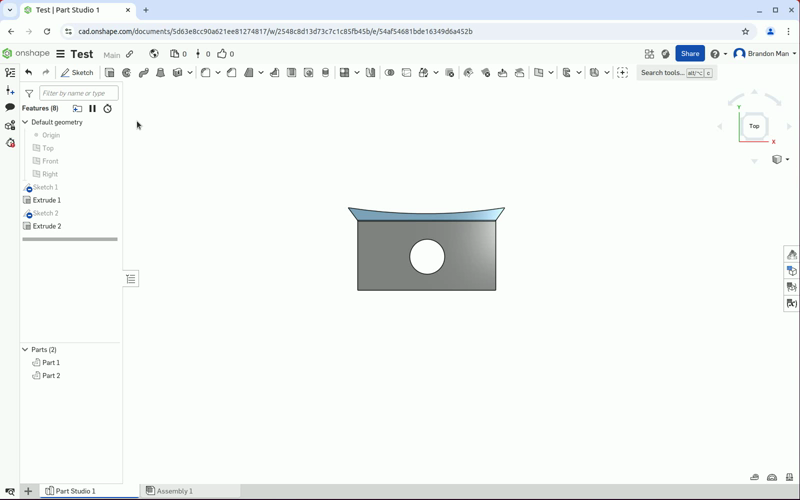
key(up, 3)
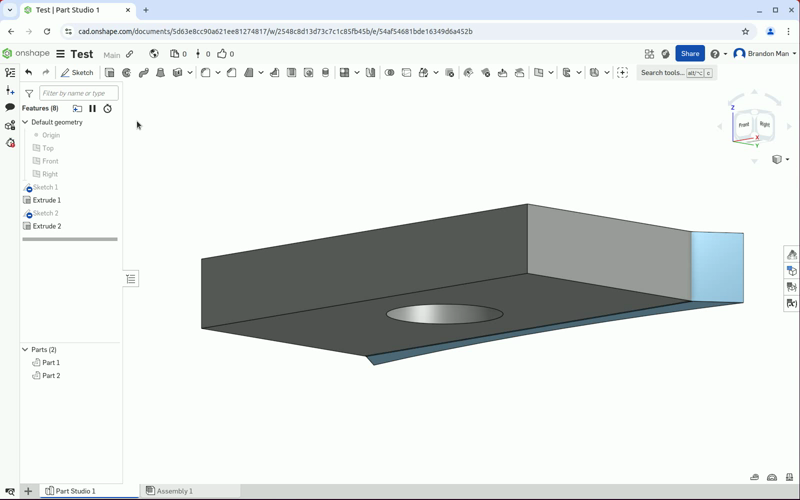
key(left, 3)
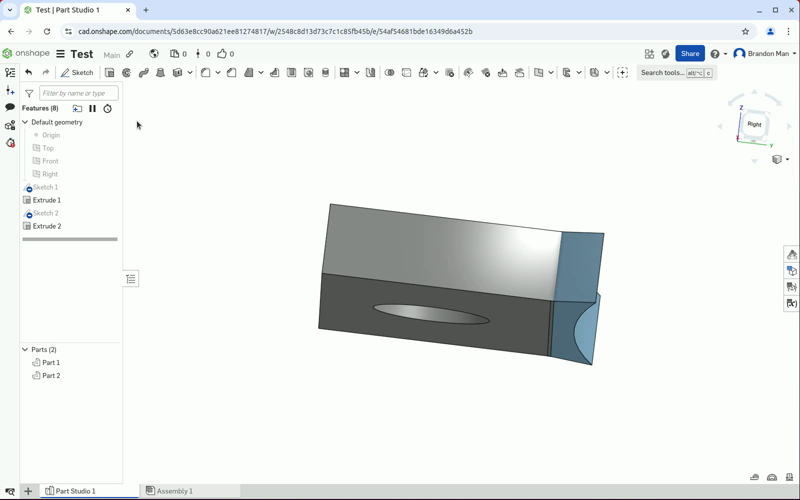
key(right, 3)
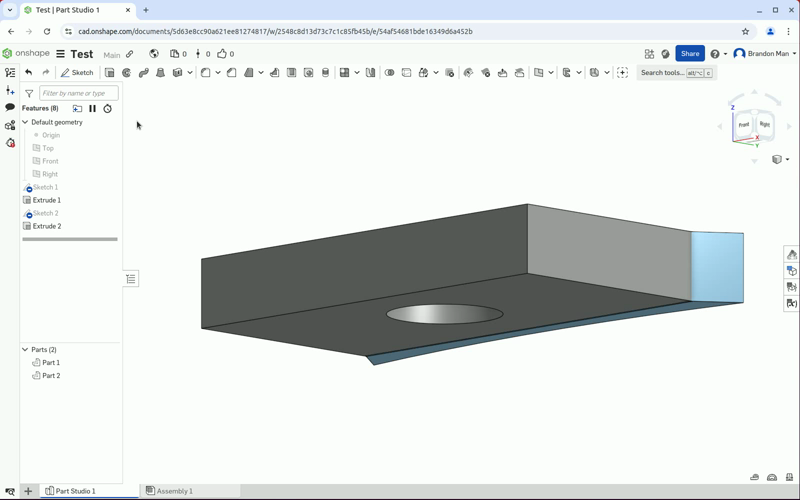
key(down, 3)
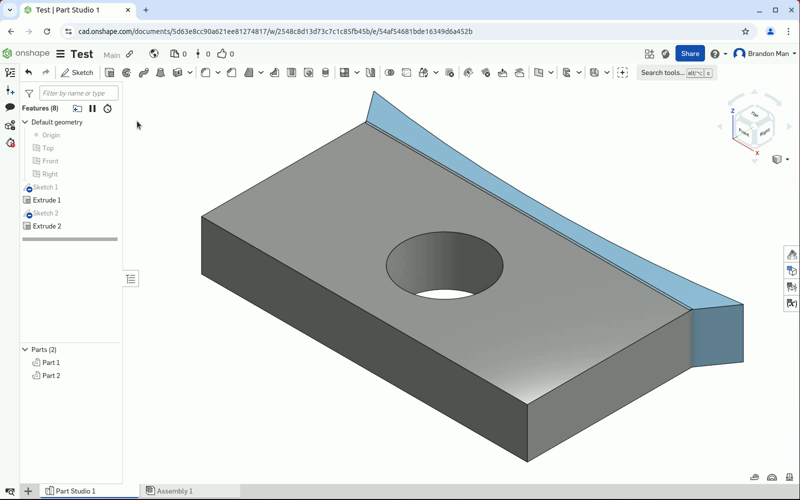
mouse_move(73, 189)
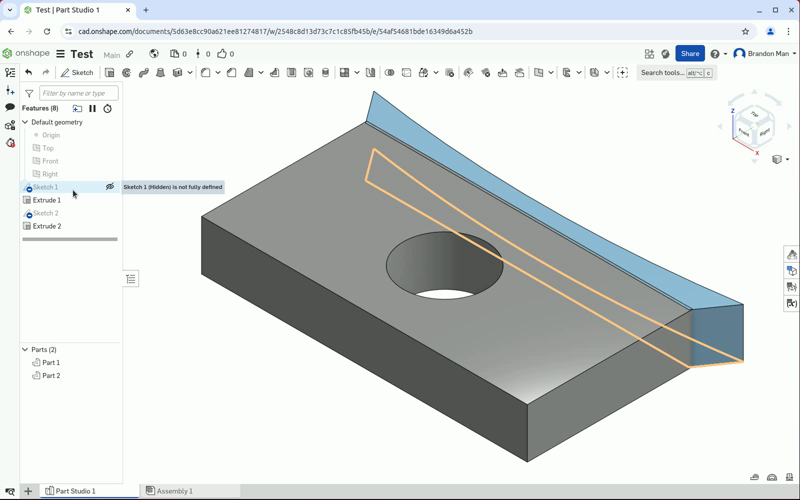
click(73, 189)